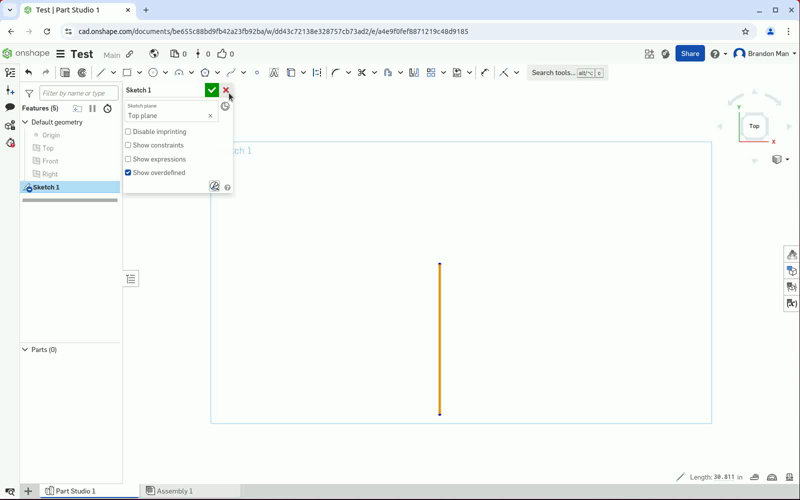
key(shift+h)
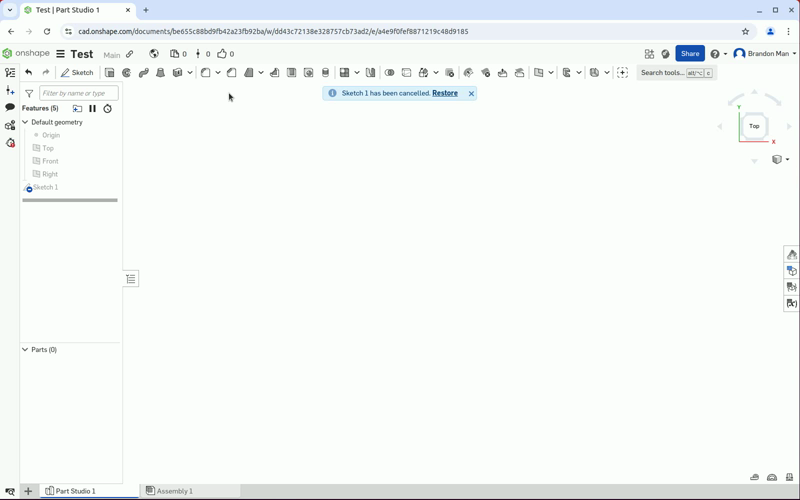
mouse_move(73, 352)
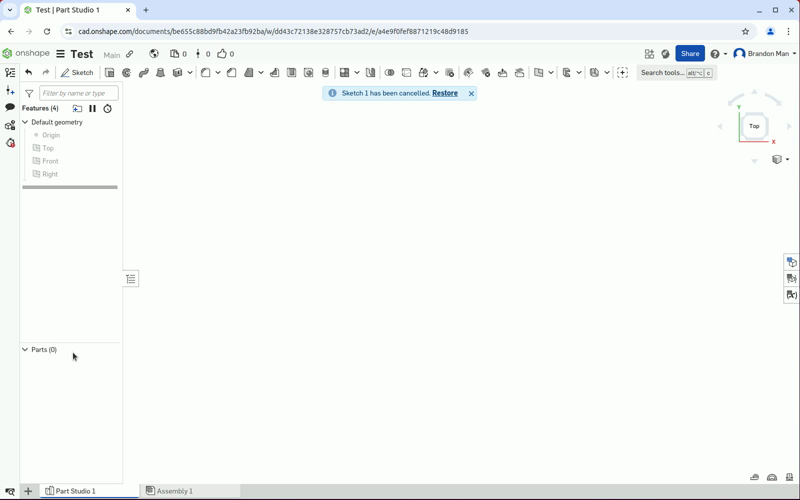
key(y)
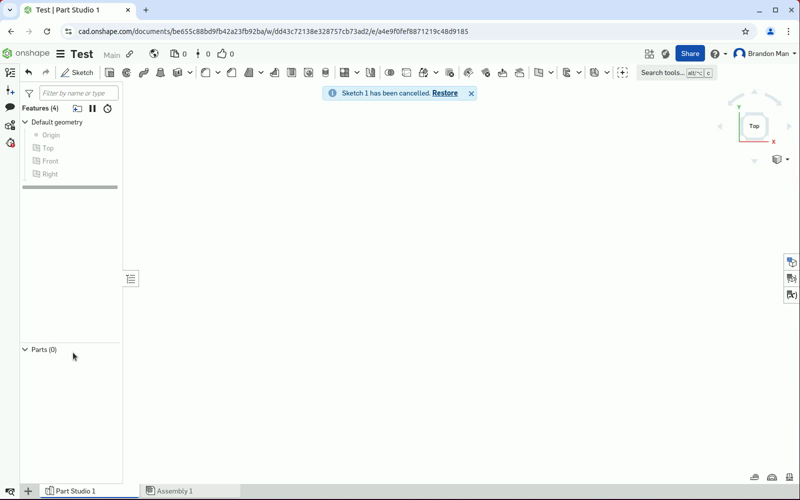
key(shift+p)
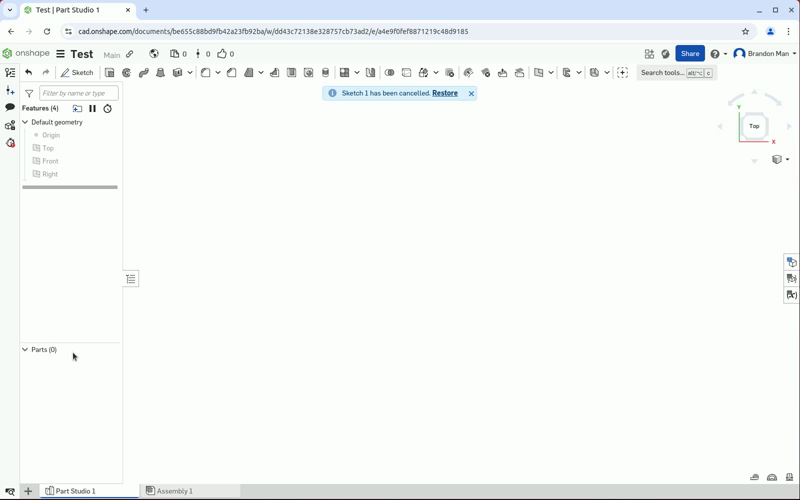
key(space)
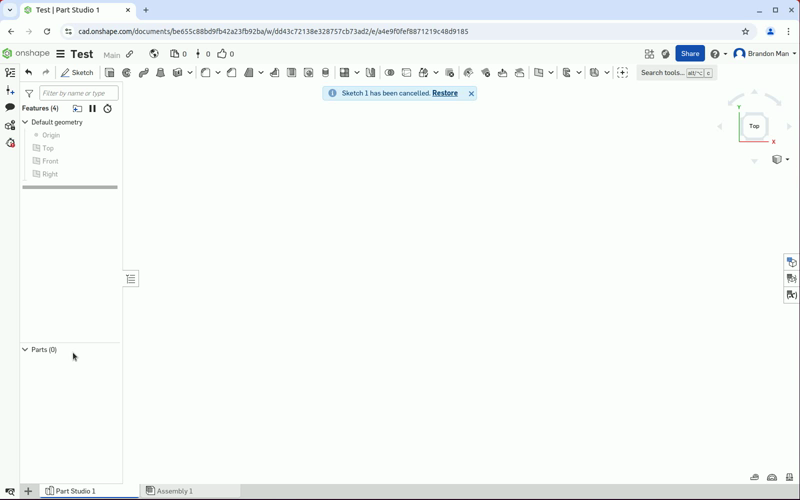
key_down(shift)
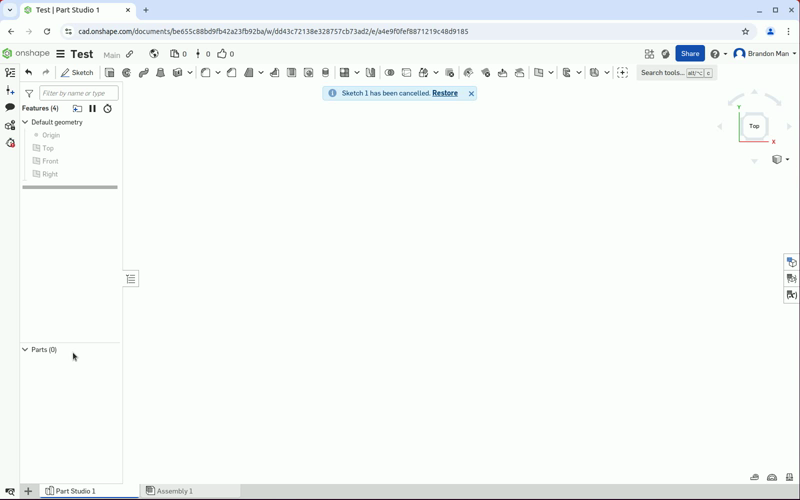
key(up)
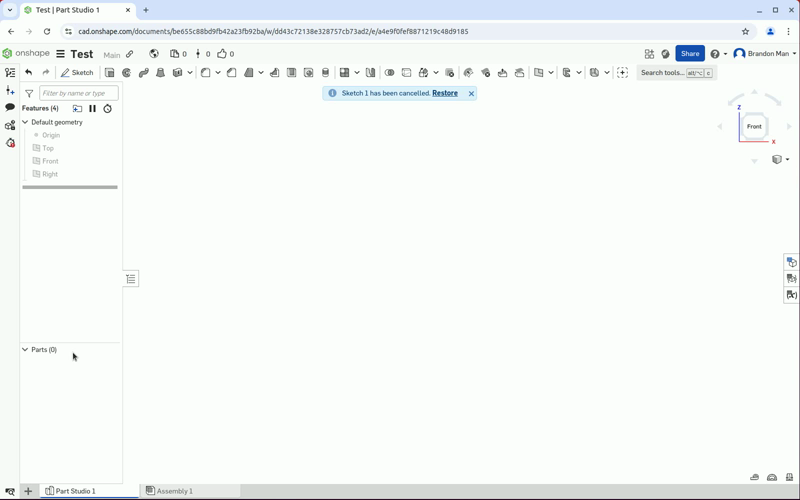
key_up(shift)
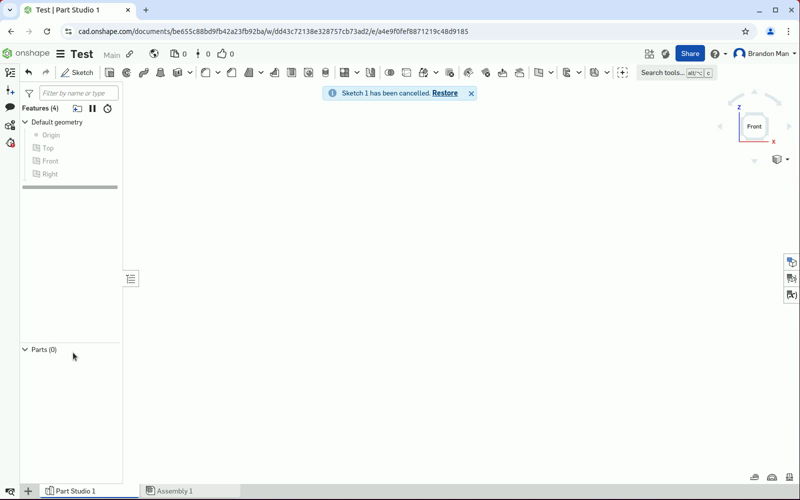
mouse_move(73, 352)
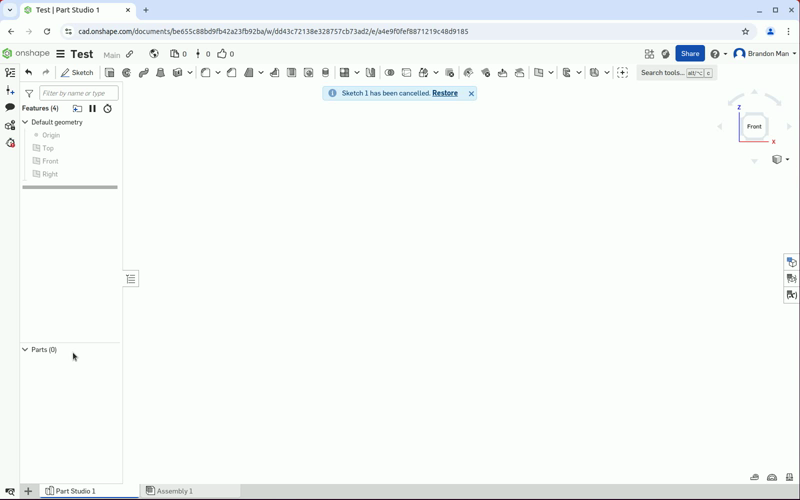
key(shift+y)
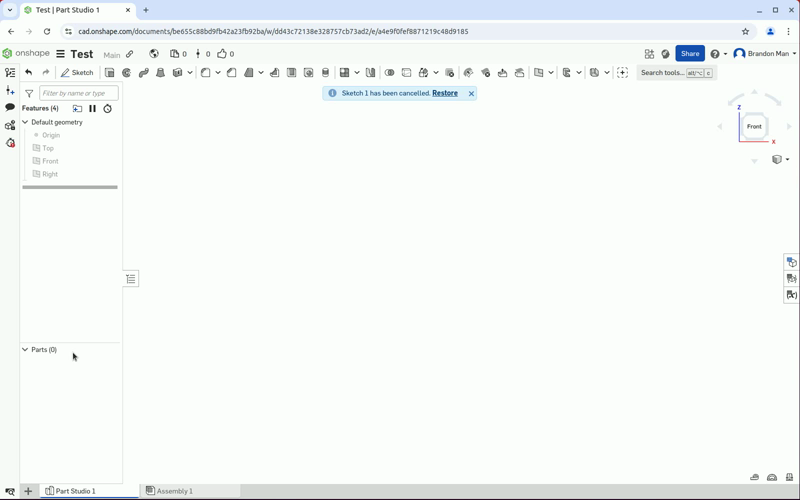
key(shift+s)
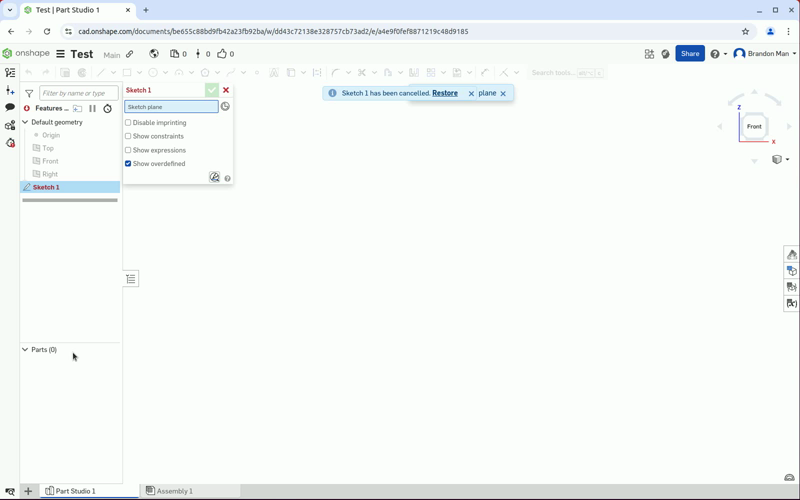
mouse_move(73, 163)
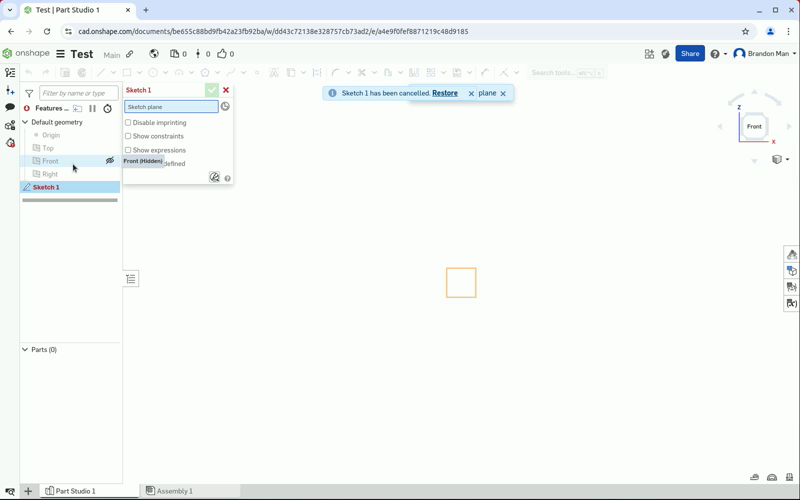
click(73, 163)
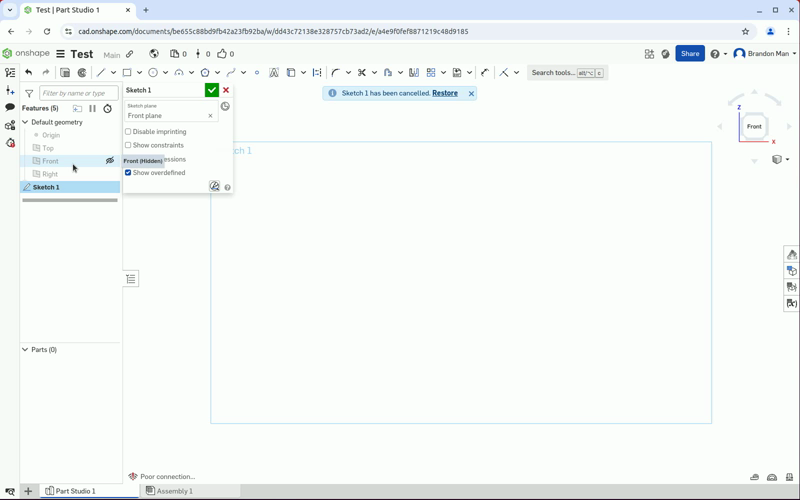
mouse_move(73, 352)
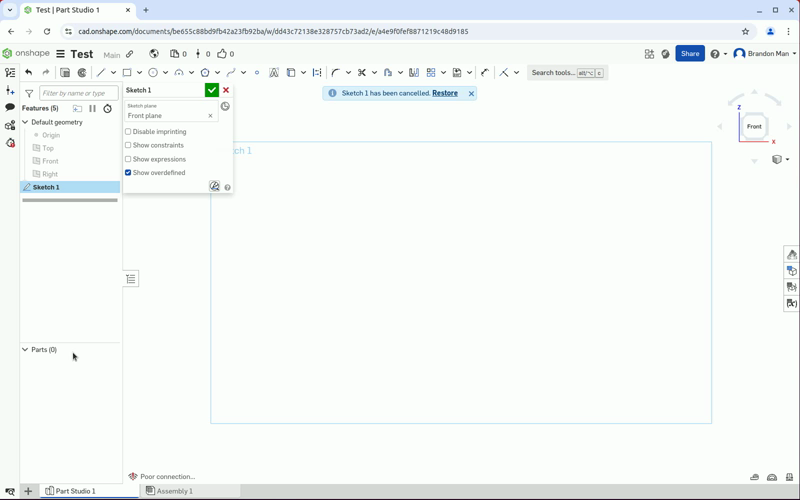
key(y)
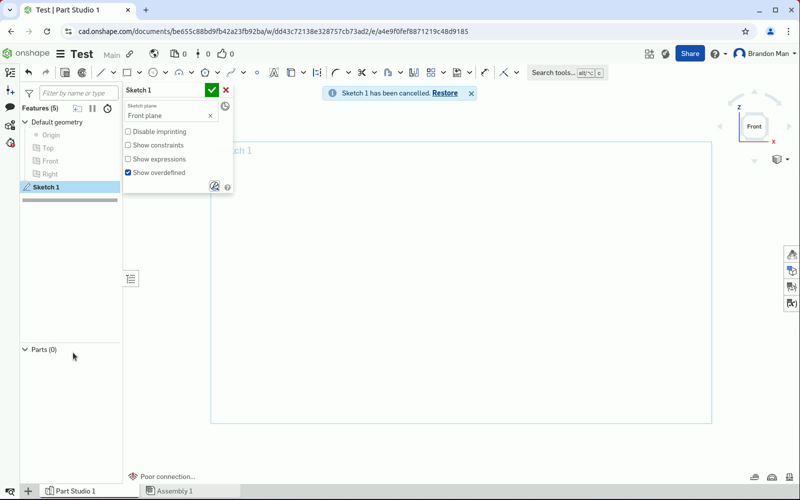
key(l)
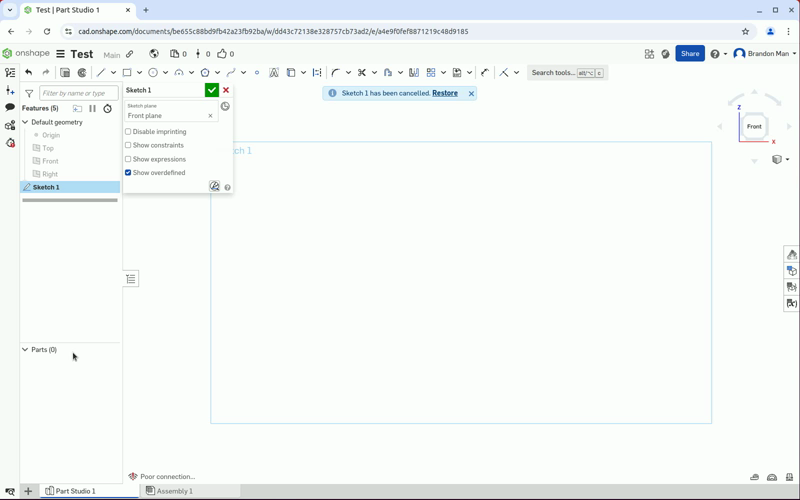
key_down(shift)
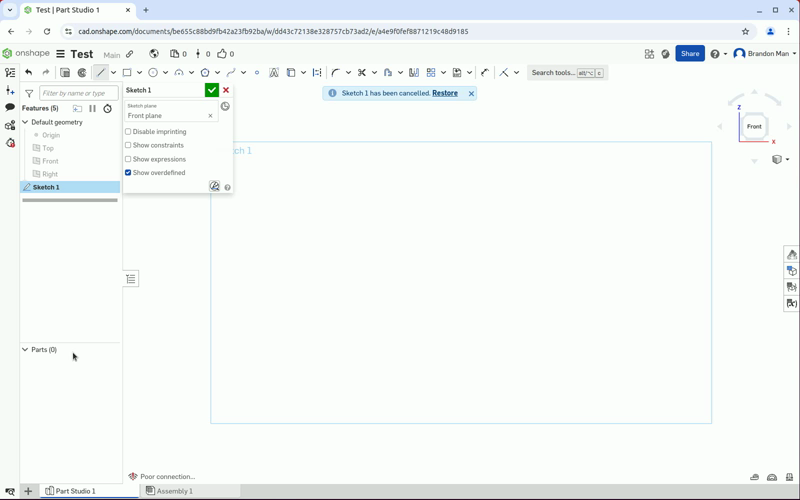
mouse_move(348, 282)
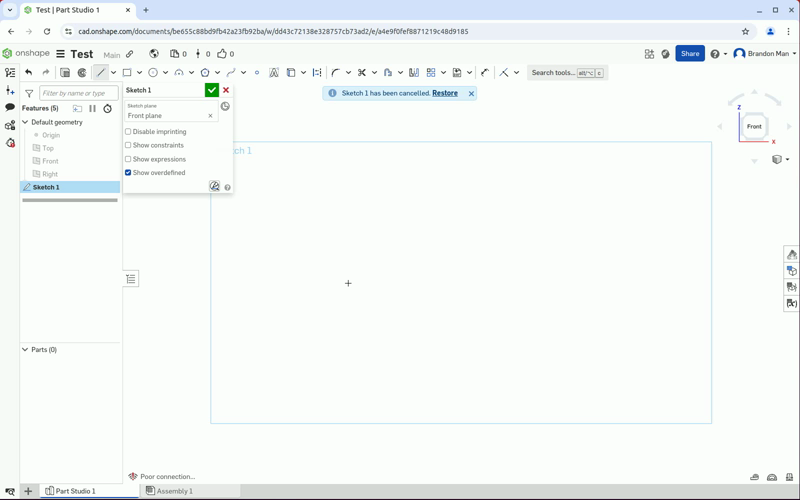
click(348, 282)
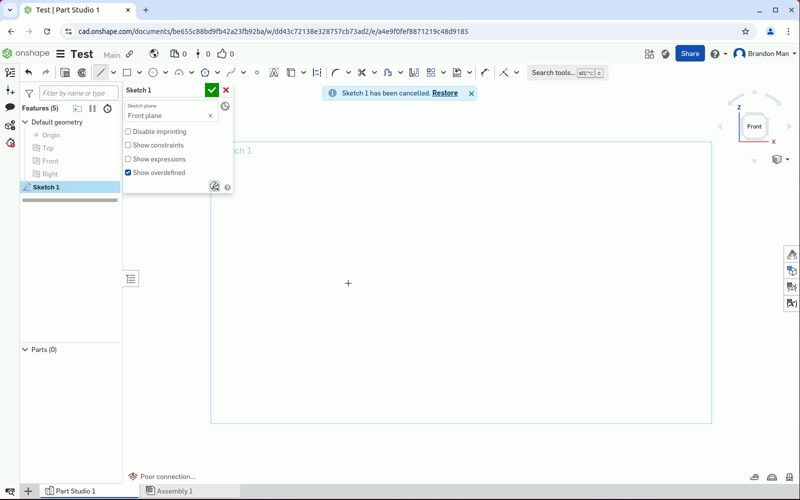
key_up(shift)
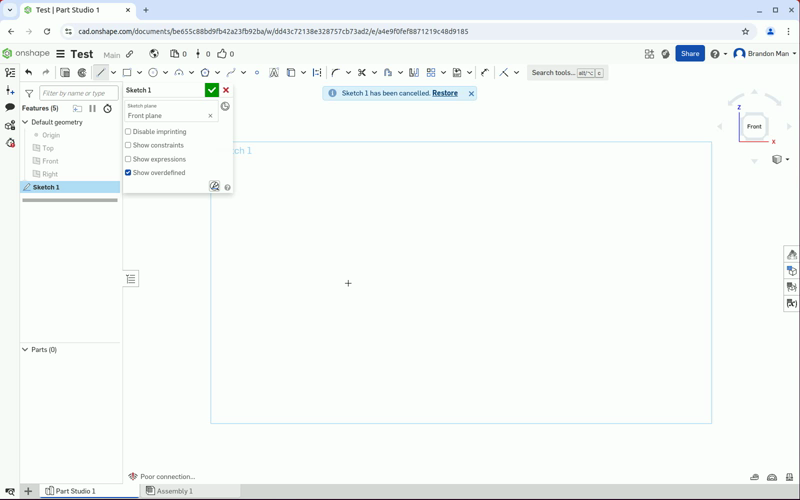
key_down(shift)
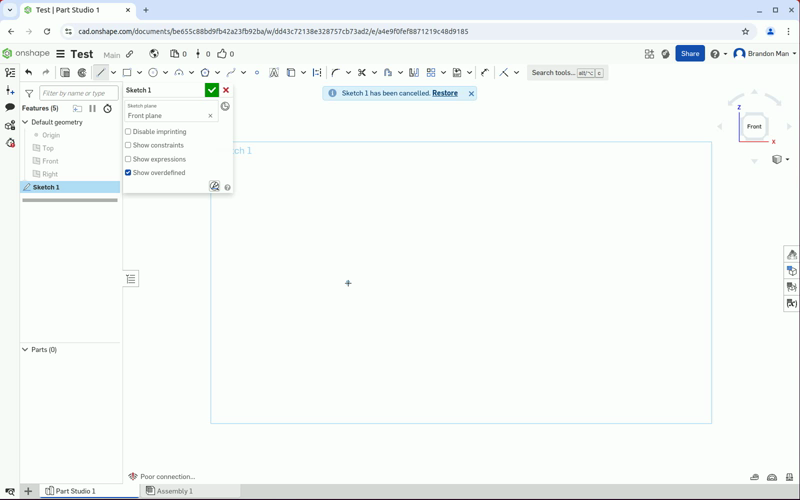
mouse_move(460, 282)
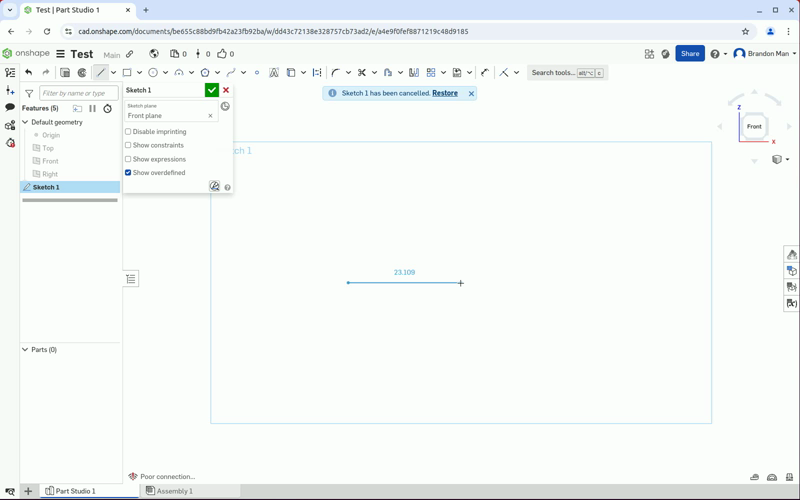
click(460, 282)
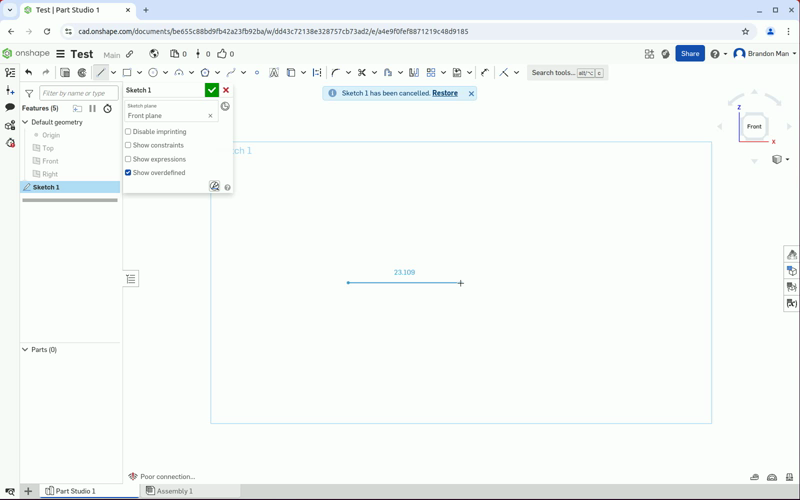
key_up(shift)
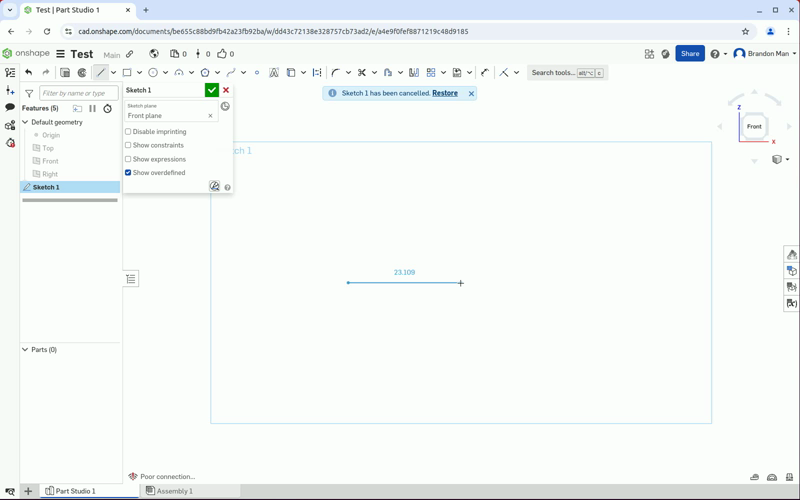
key_down(shift)
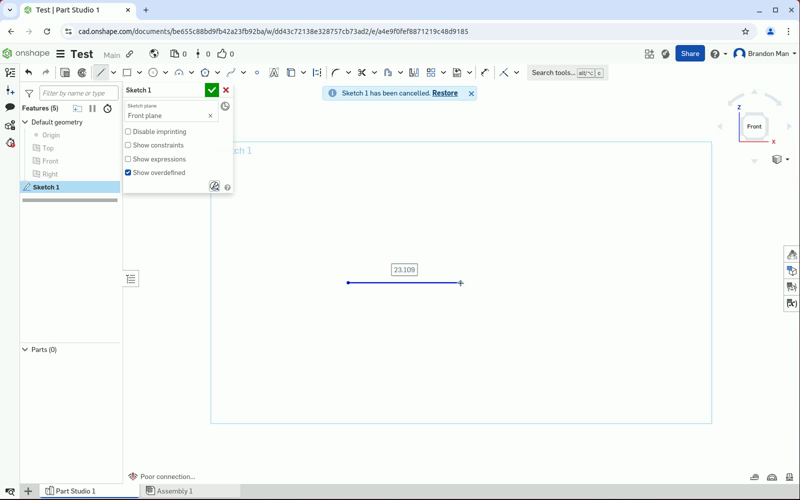
mouse_move(490, 282)
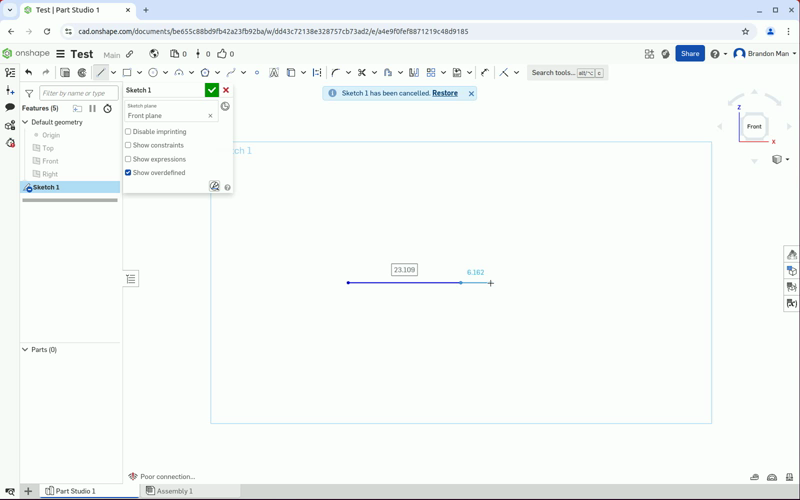
mouse_move(460, 264)
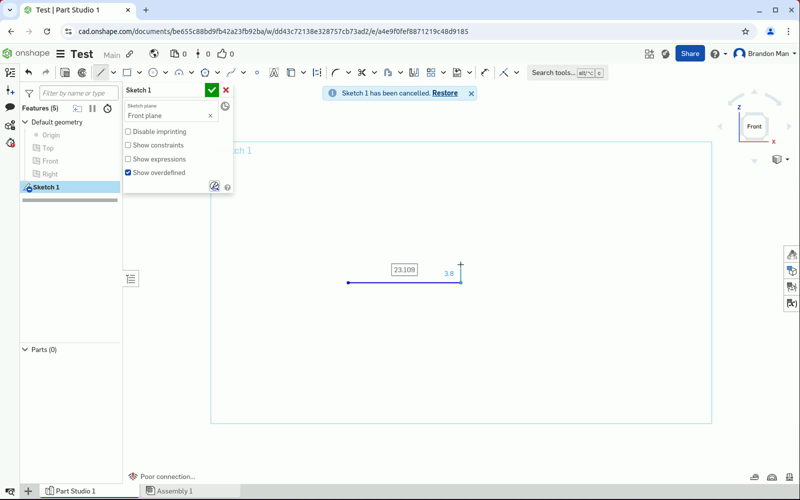
click(460, 264)
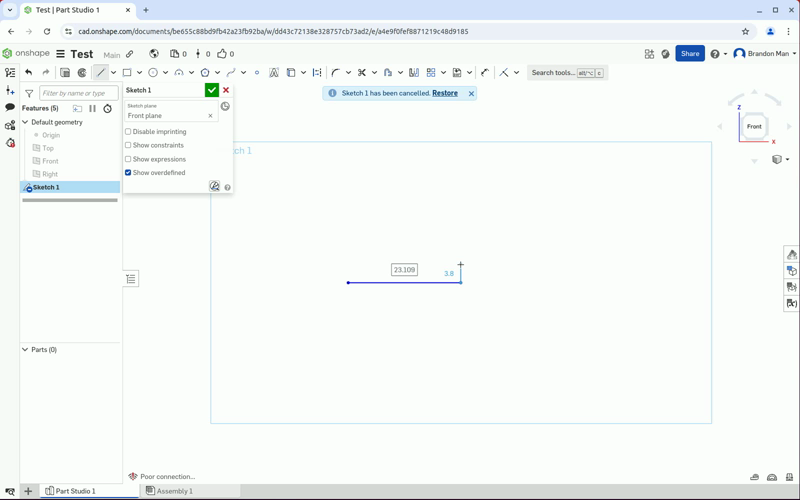
key_up(shift)
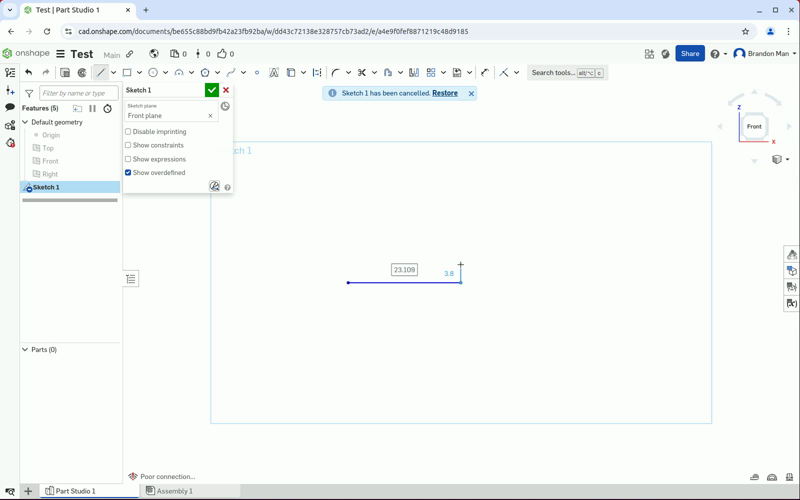
key_down(shift)
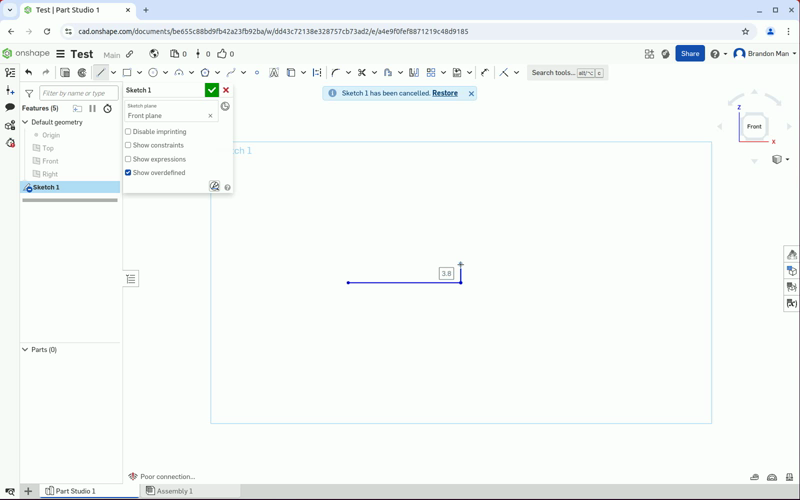
mouse_move(490, 264)
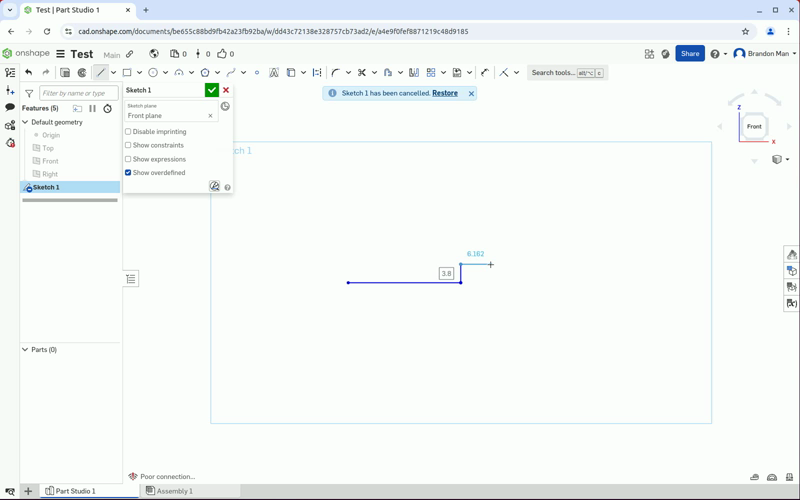
mouse_move(451, 264)
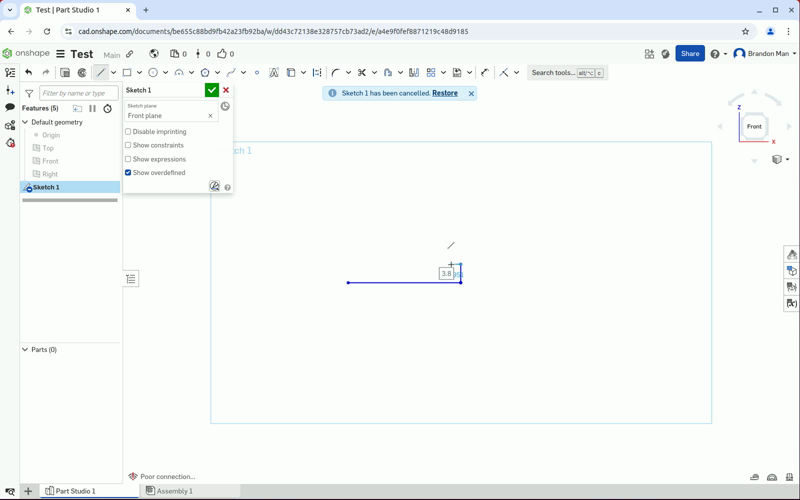
click(451, 264)
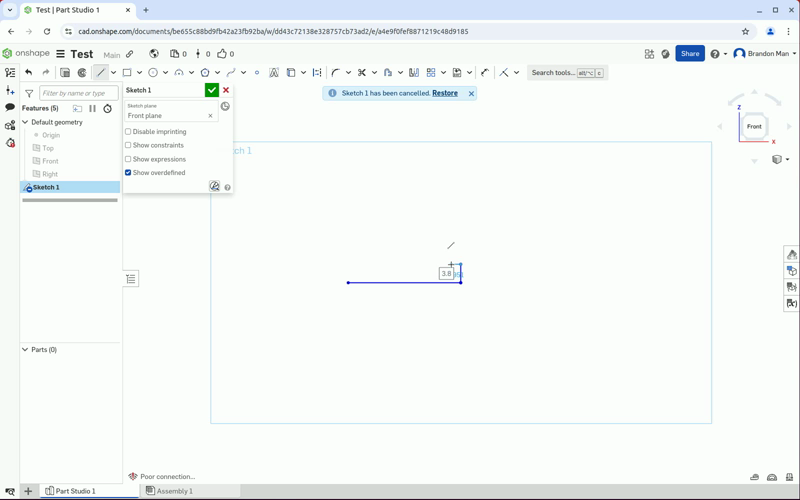
key_up(shift)
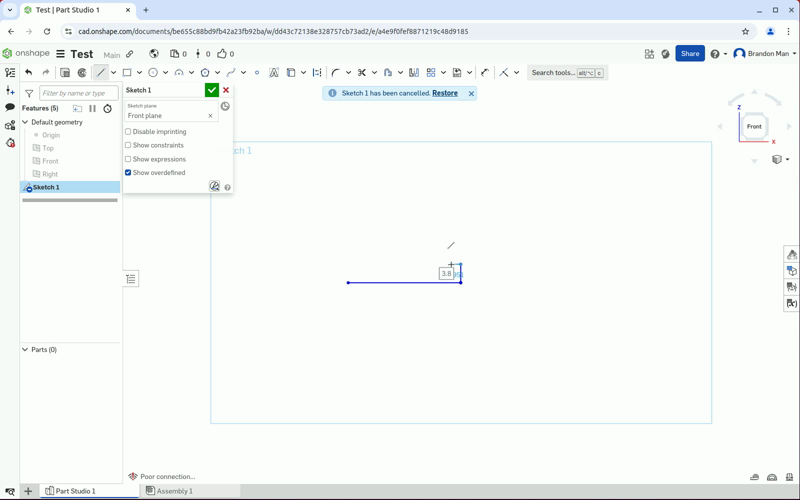
key_down(shift)
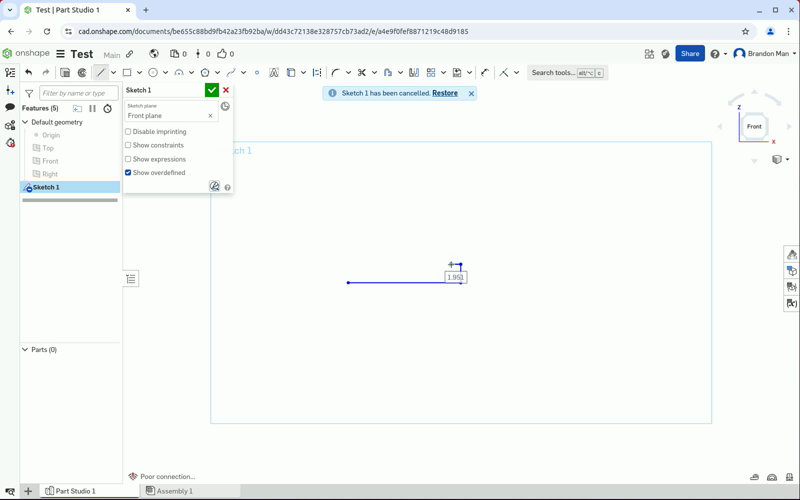
mouse_move(481, 264)
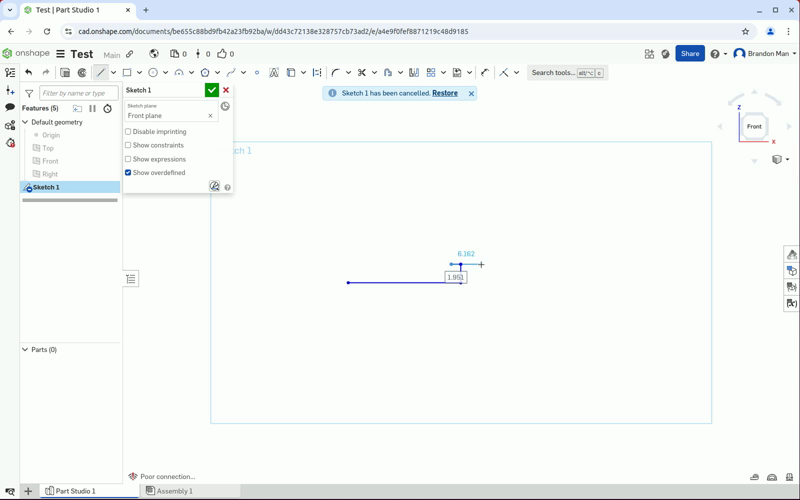
mouse_move(451, 245)
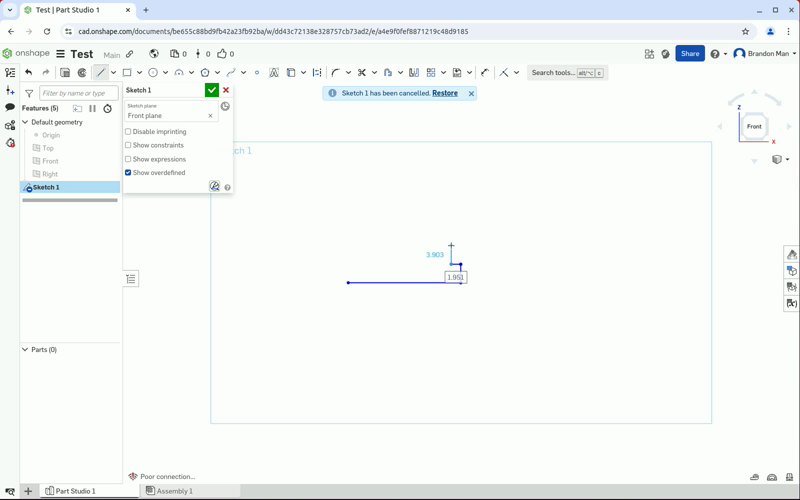
click(451, 245)
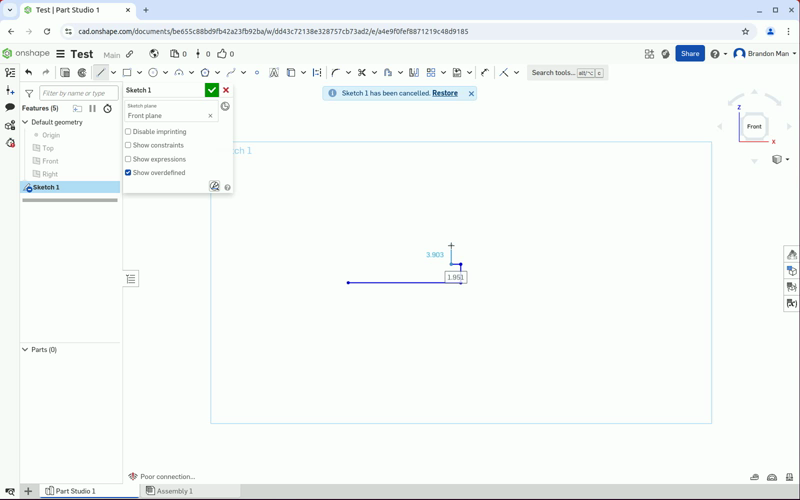
key_up(shift)
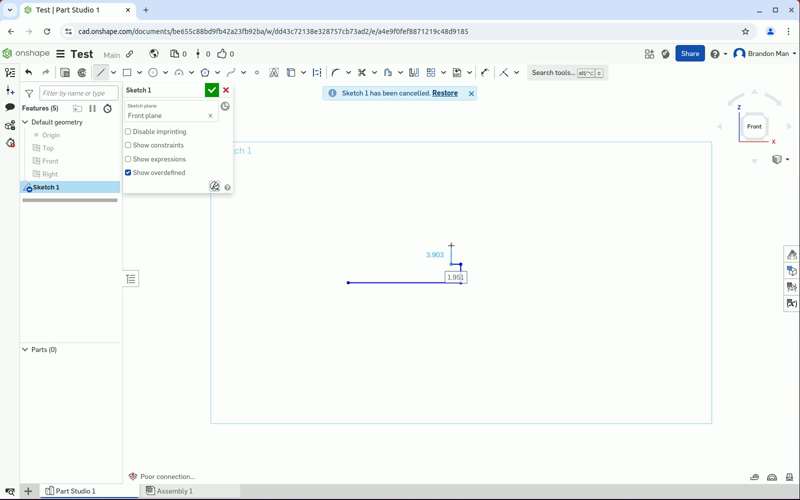
key_down(shift)
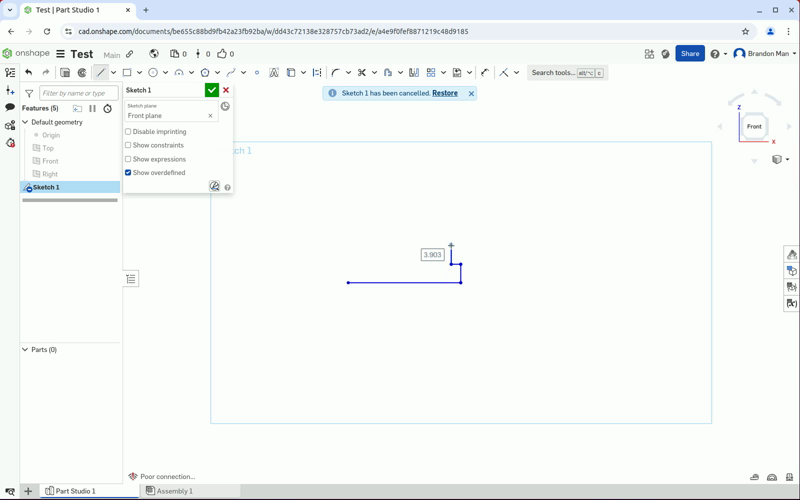
mouse_move(481, 245)
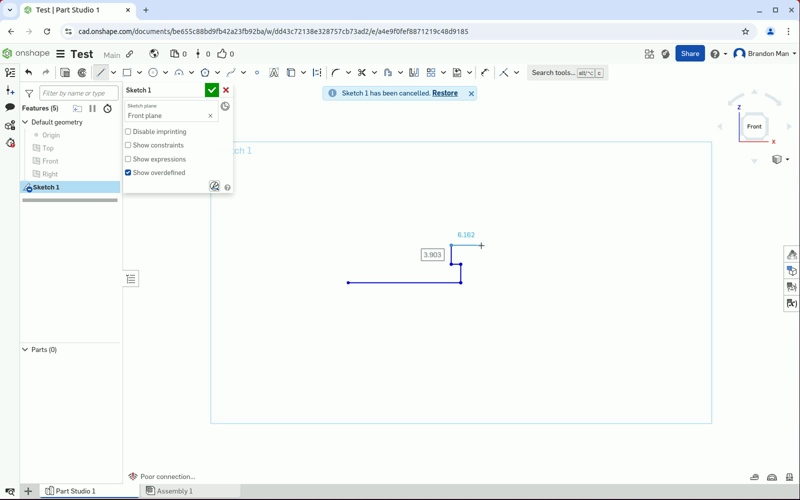
mouse_move(413, 208)
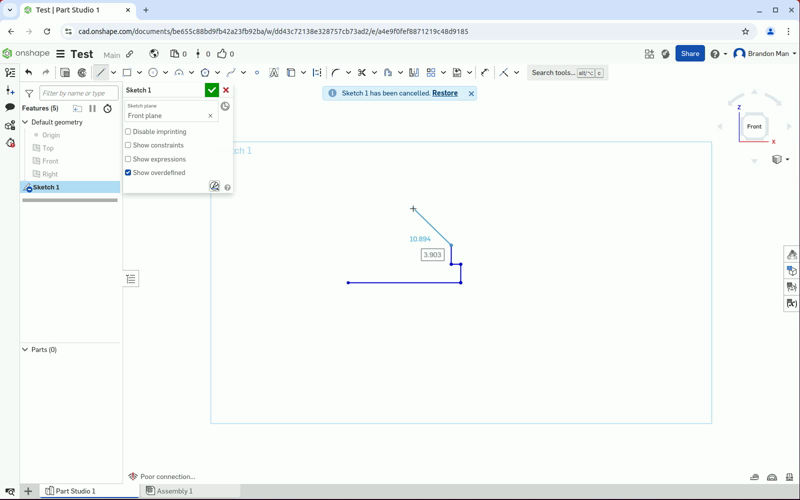
click(413, 208)
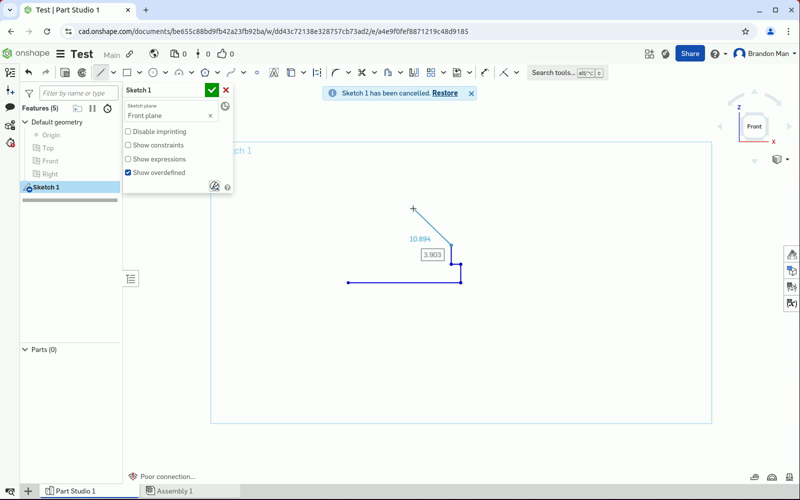
key_up(shift)
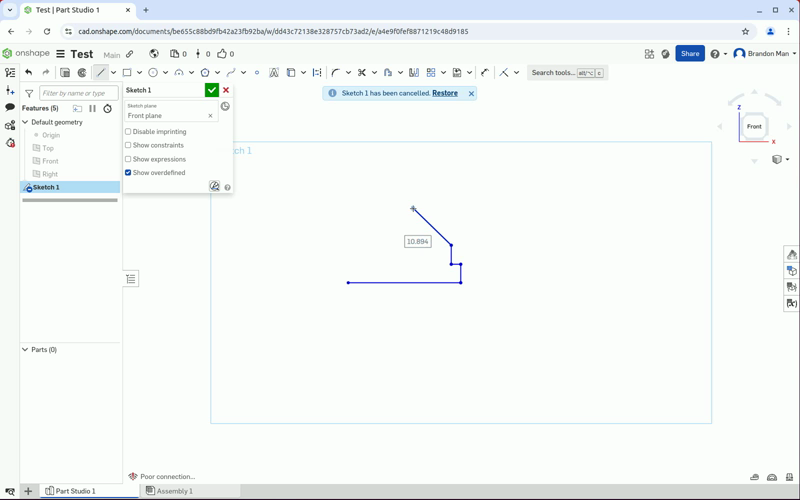
key_down(shift)
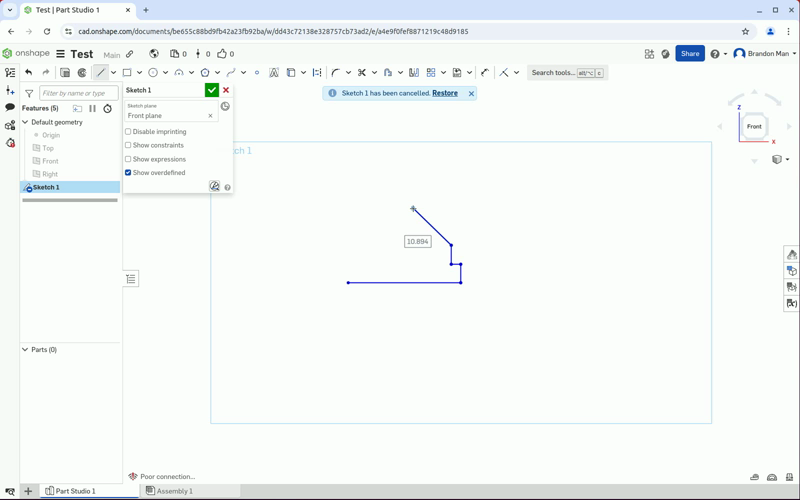
mouse_move(443, 208)
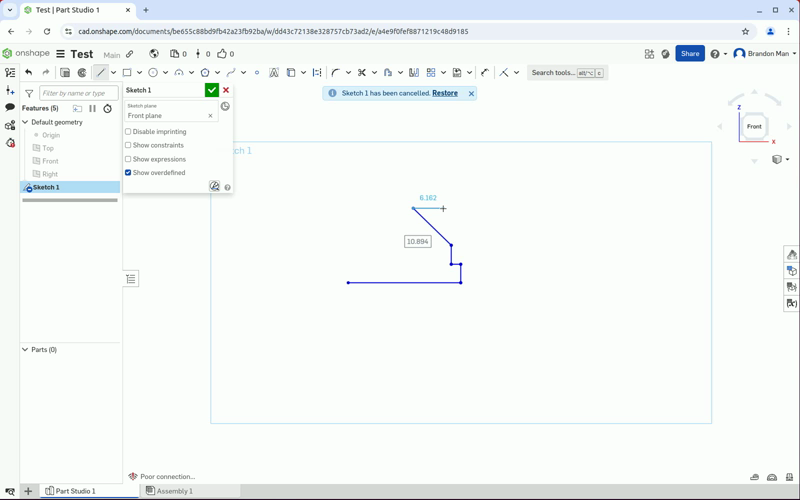
mouse_move(395, 208)
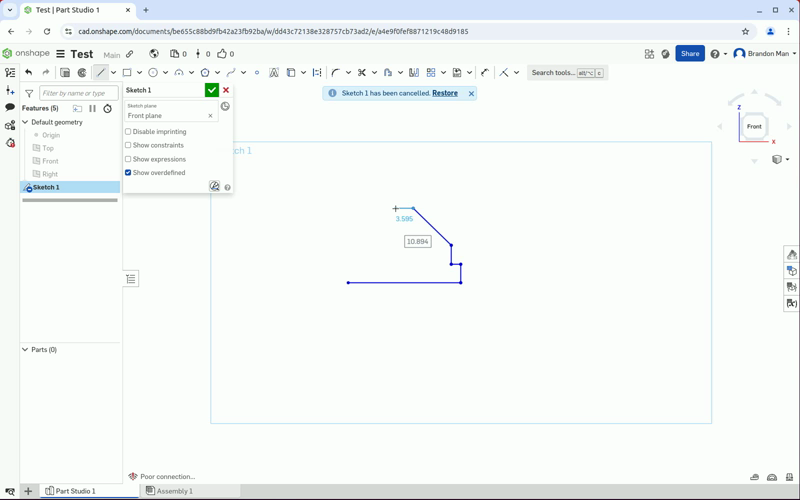
click(395, 208)
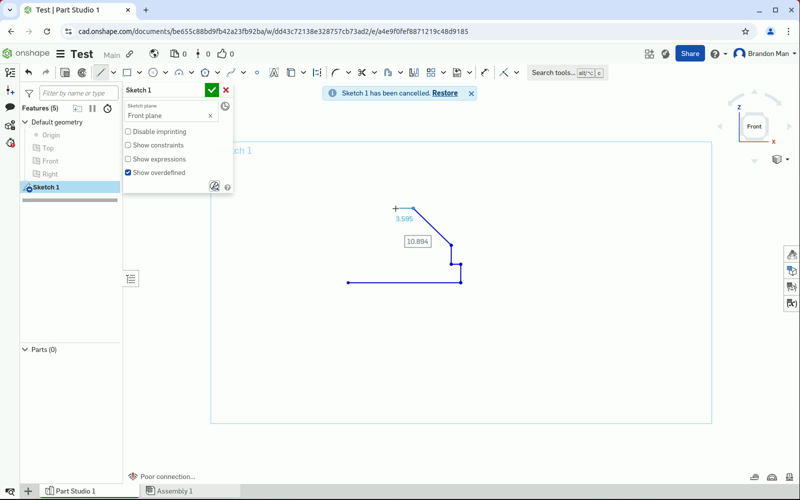
key_up(shift)
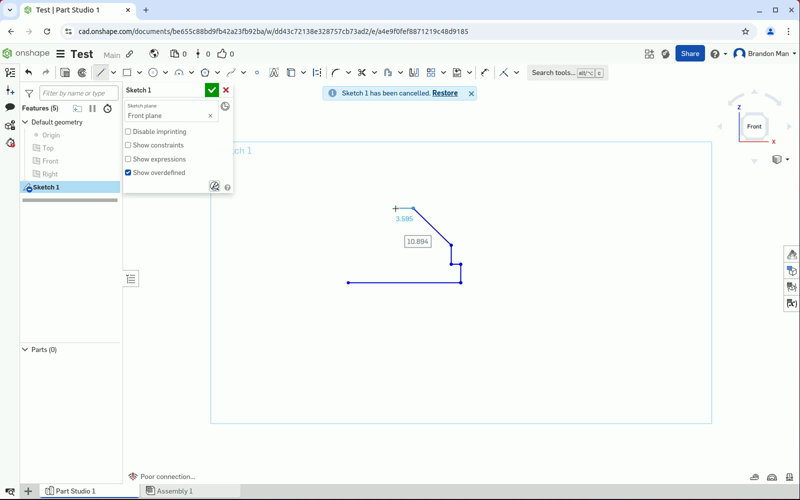
key_down(shift)
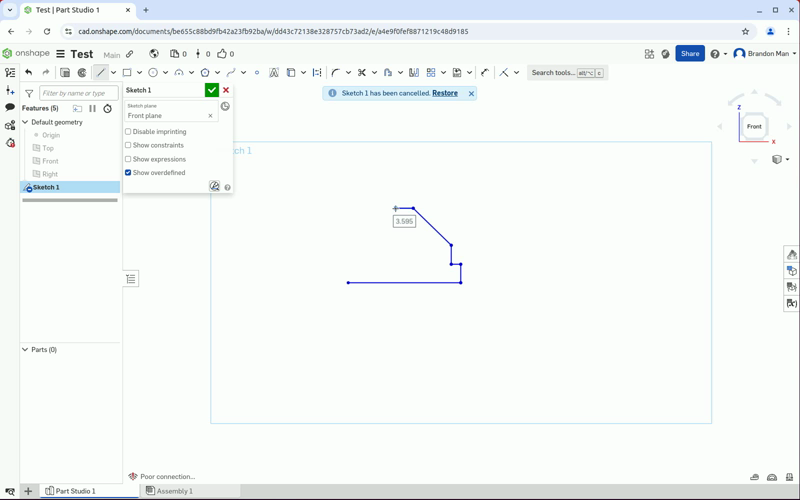
mouse_move(425, 208)
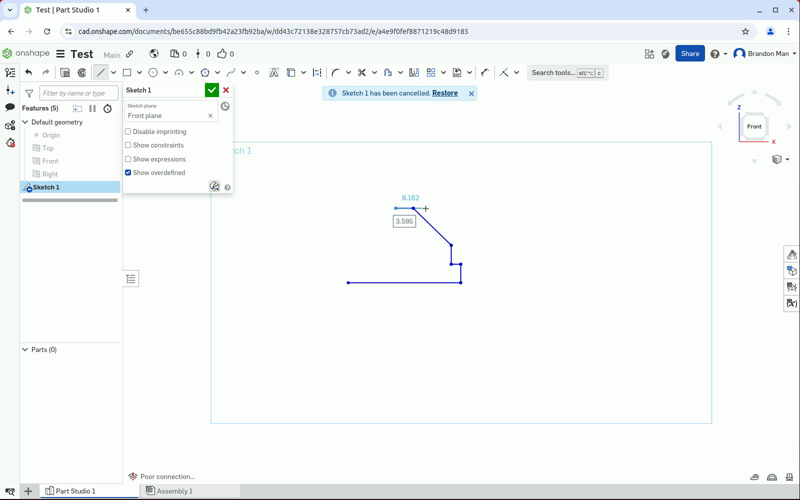
mouse_move(395, 264)
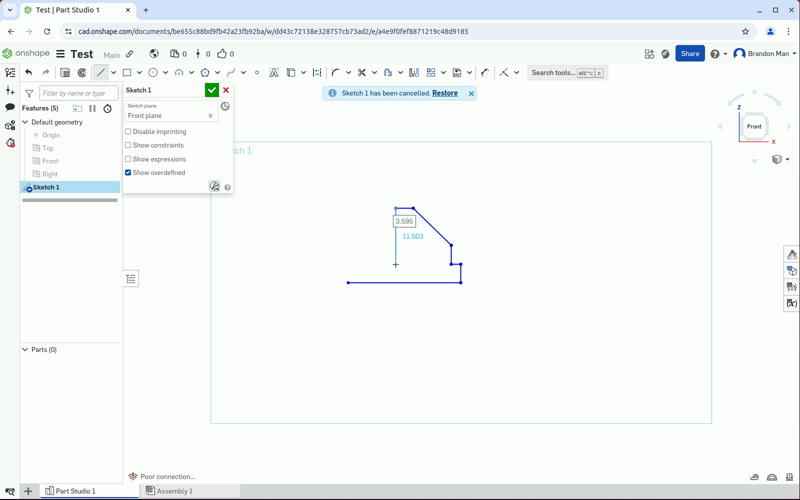
click(395, 264)
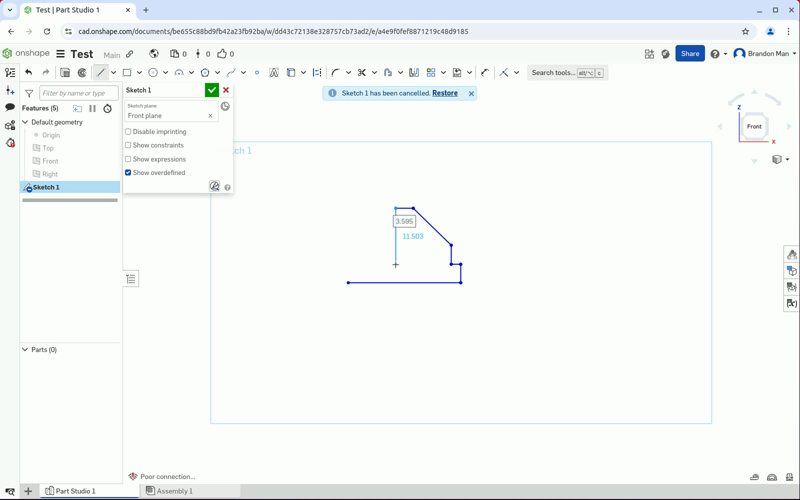
key_up(shift)
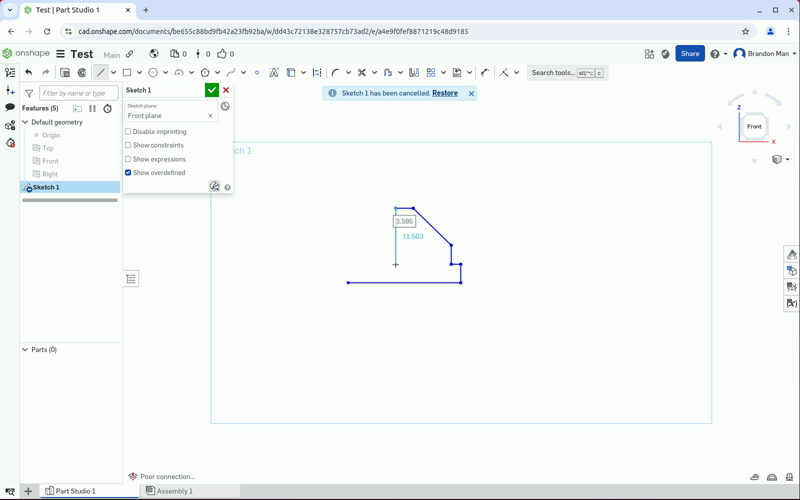
key_down(shift)
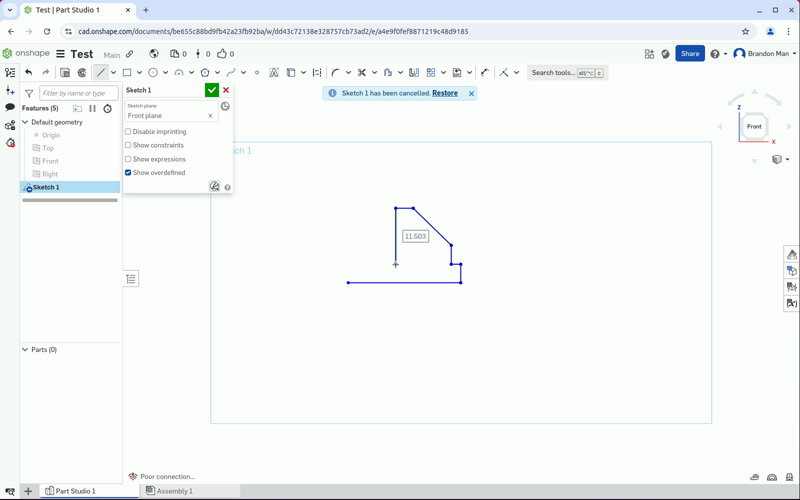
mouse_move(425, 264)
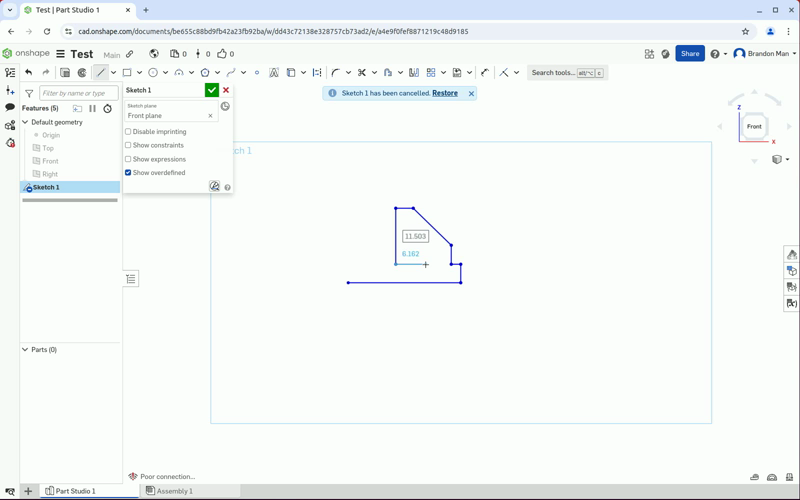
mouse_move(348, 264)
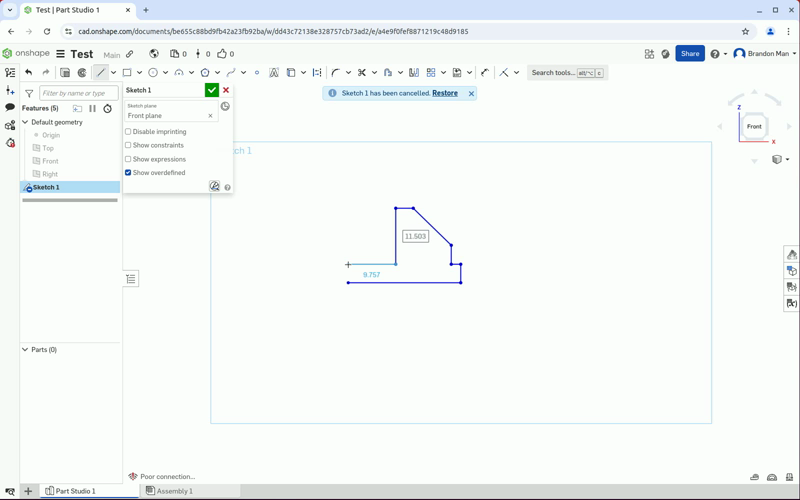
click(348, 264)
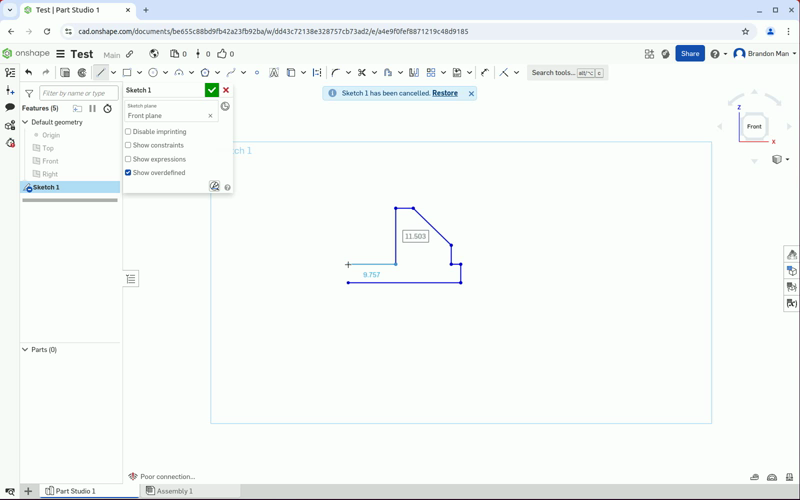
key_up(shift)
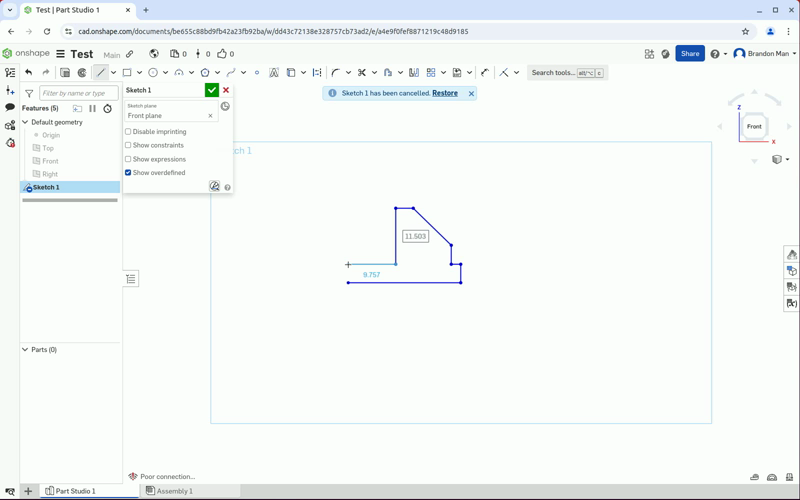
mouse_move(378, 264)
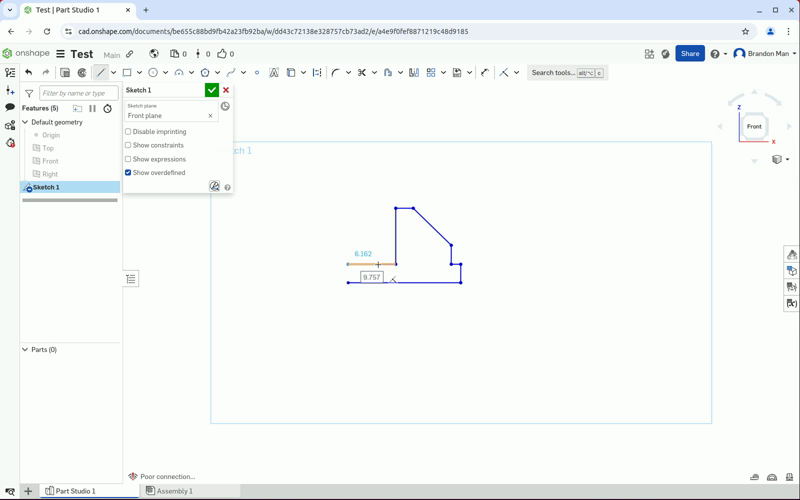
key_down(shift)
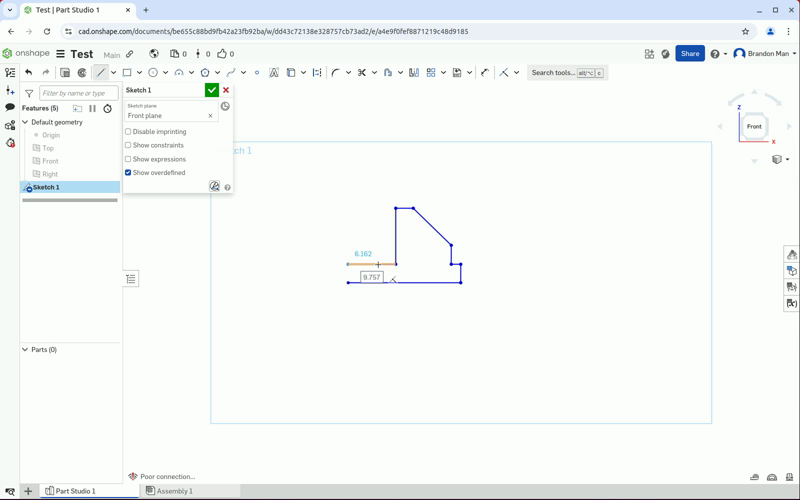
mouse_move(348, 282)
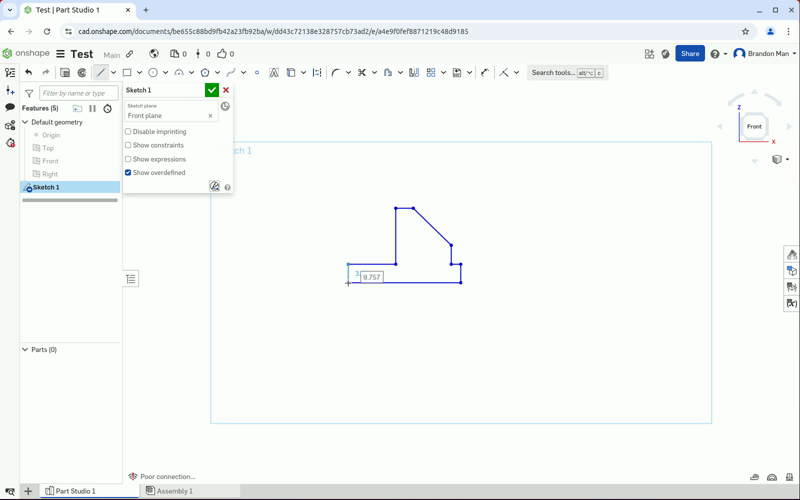
key_up(shift)
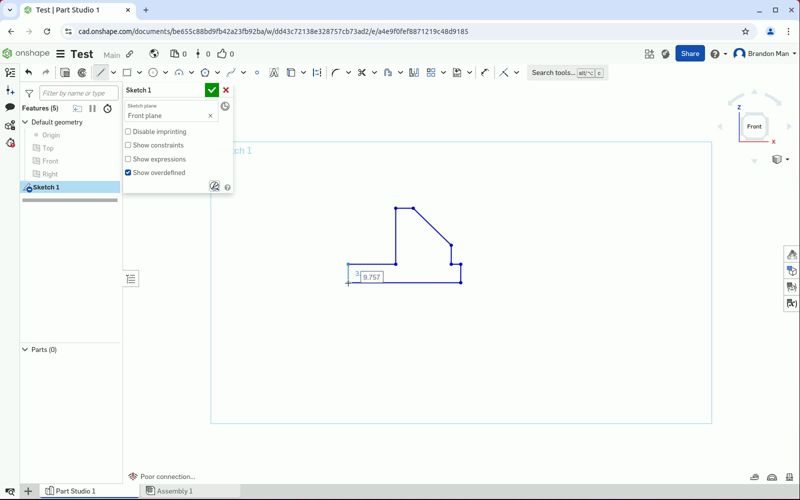
click(348, 282)
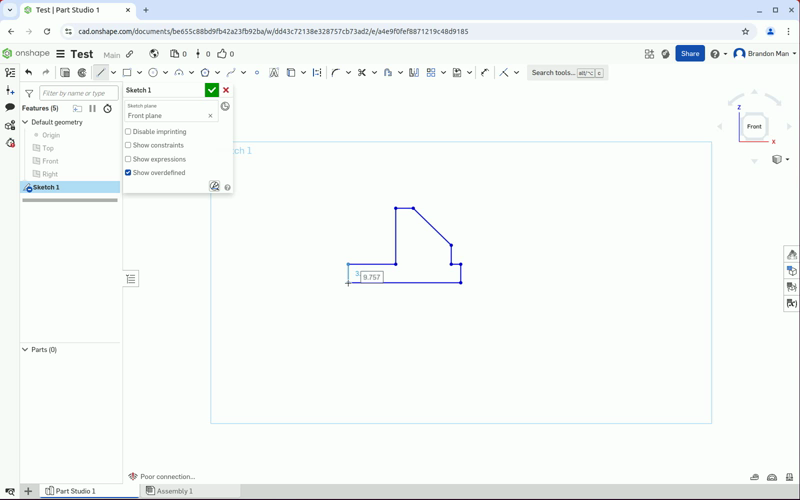
key(esc)
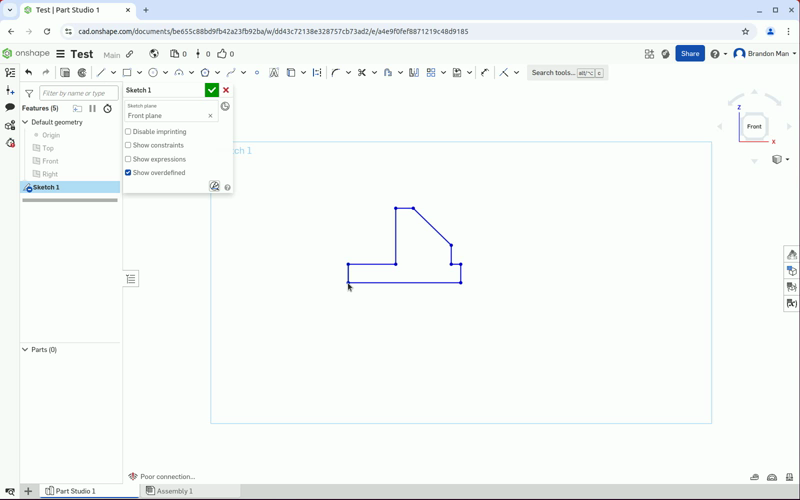
mouse_move(416, 234)
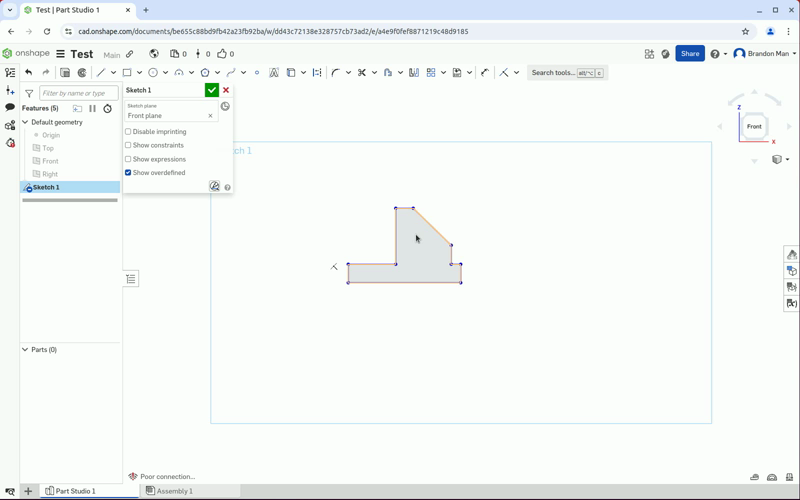
click(416, 234)
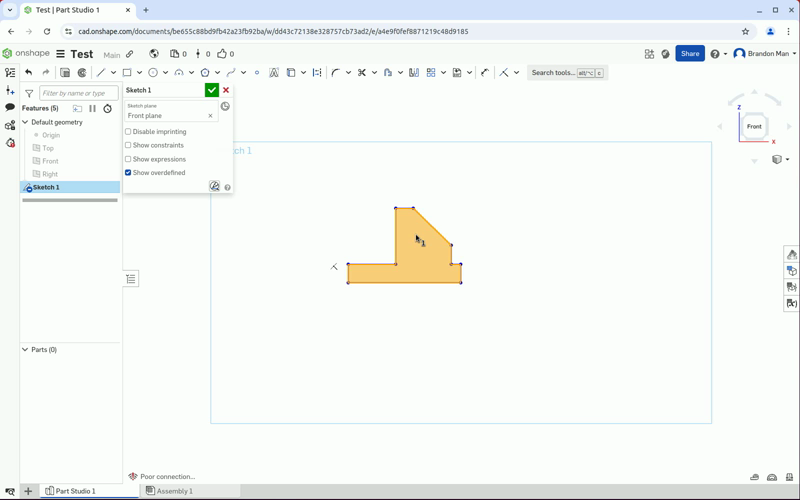
mouse_move(73, 352)
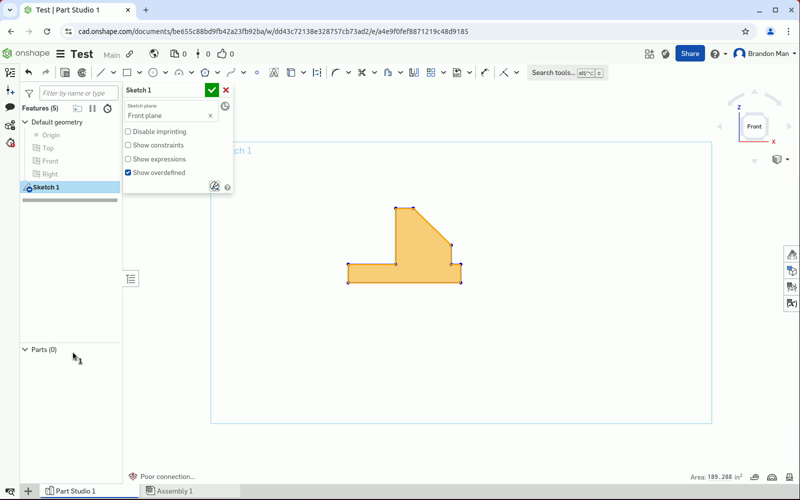
key(shift+y)
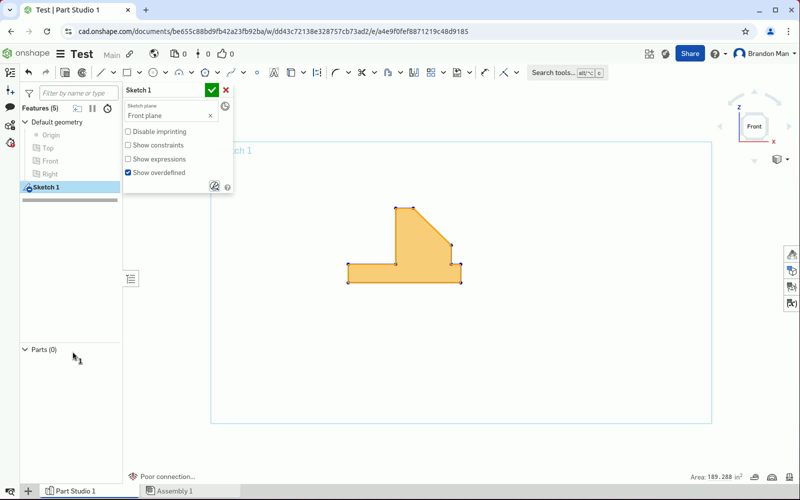
key(shift+e)
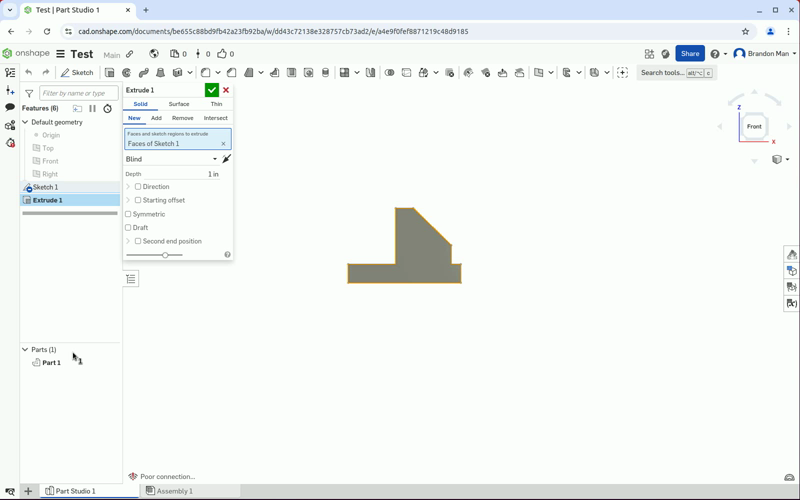
mouse_move(143, 106)
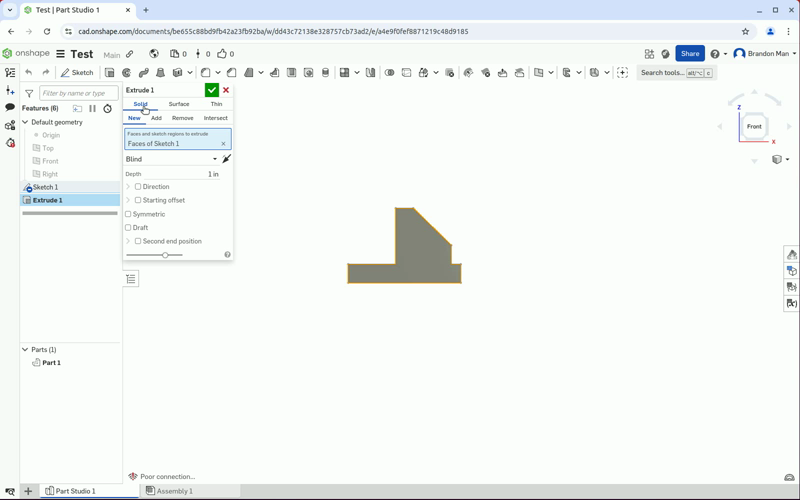
click(143, 106)
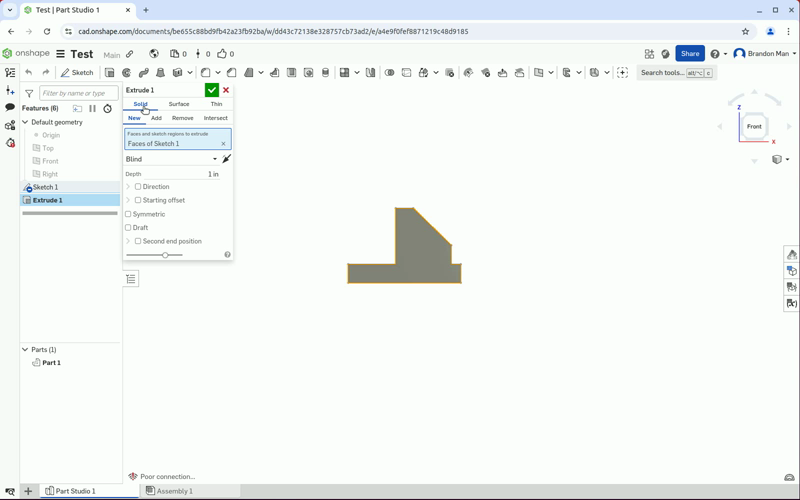
mouse_move(137, 120)
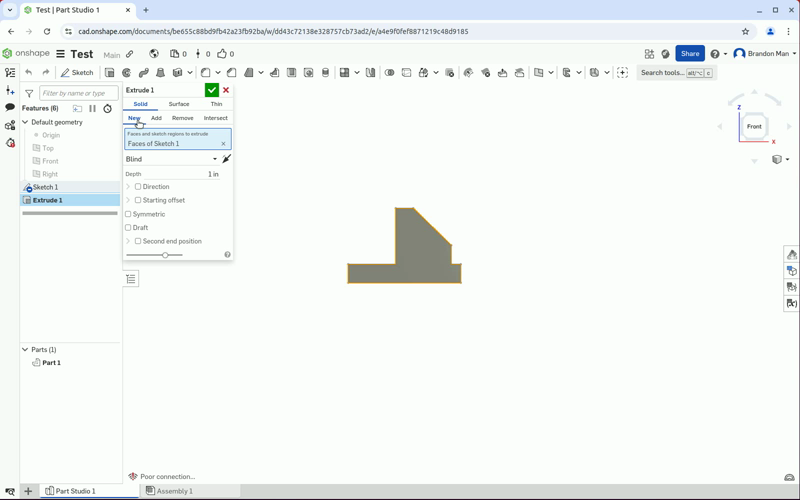
click(137, 120)
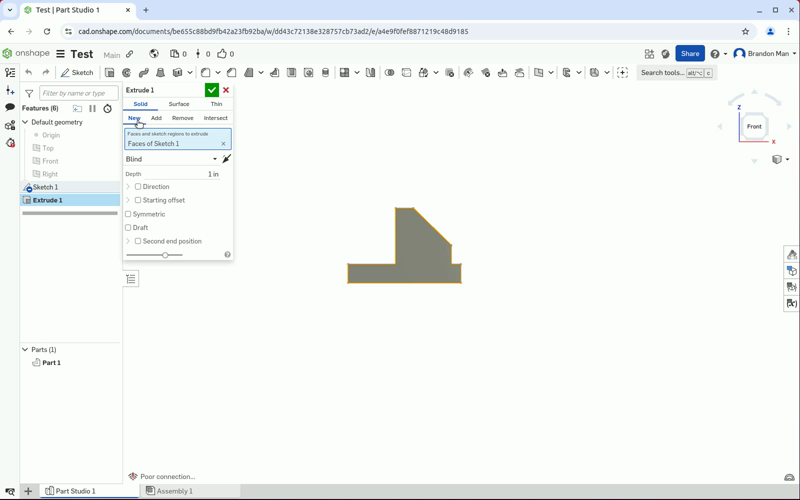
key(tab, 4)
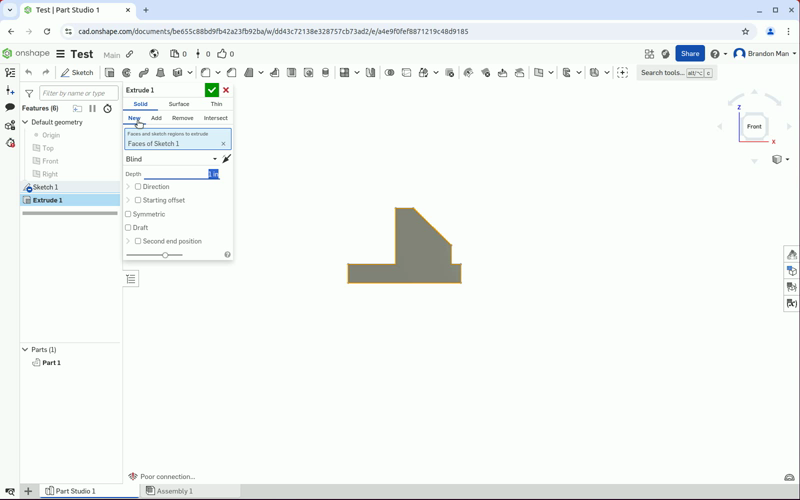
text(23.108)
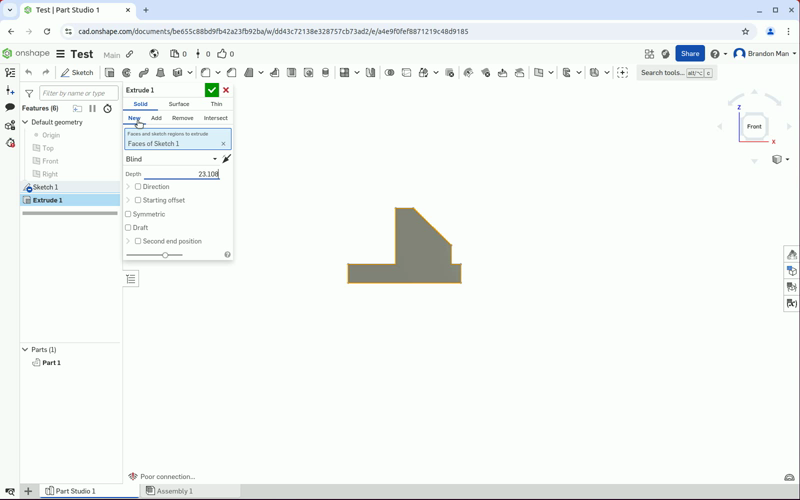
key(tab, 3)
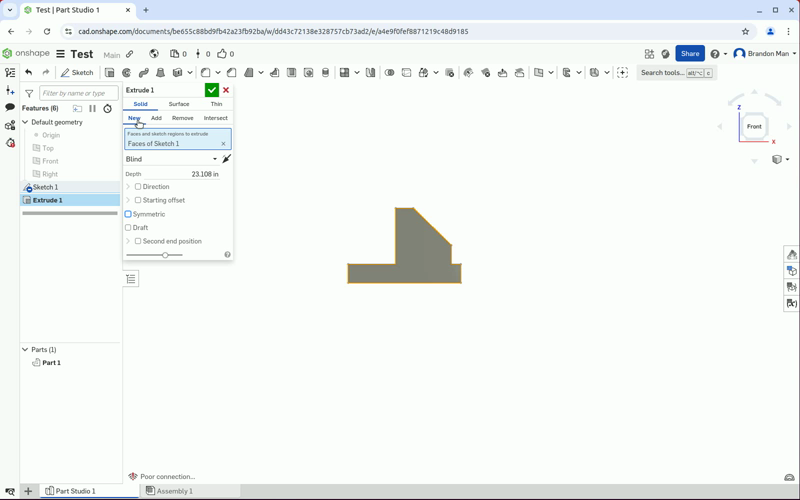
key(space)
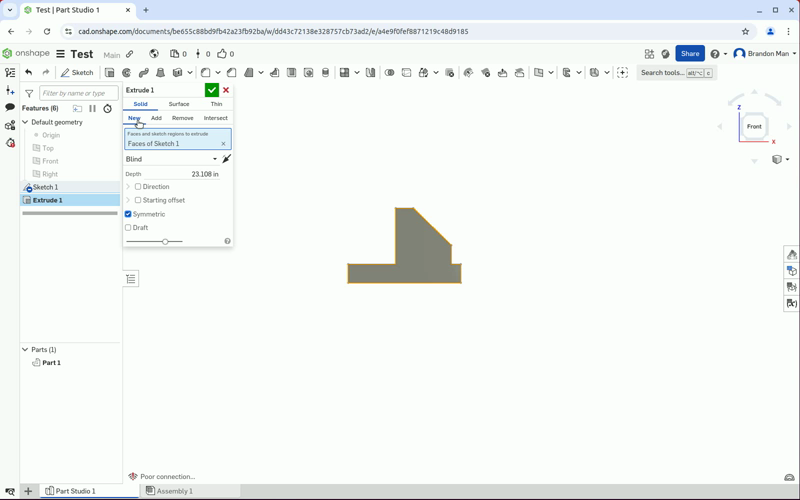
key(enter)
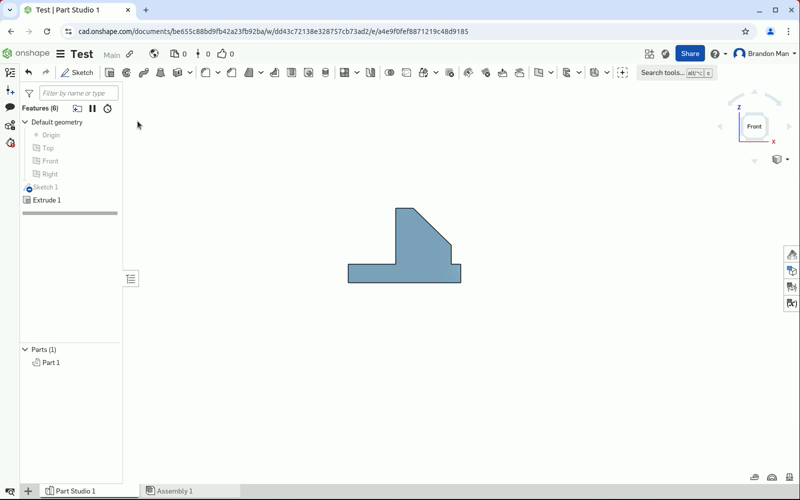
key(shift+h)
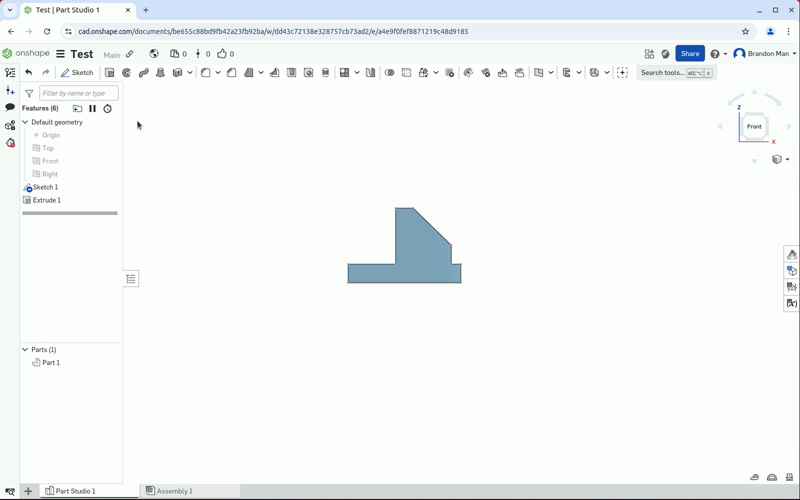
key(shift+h)
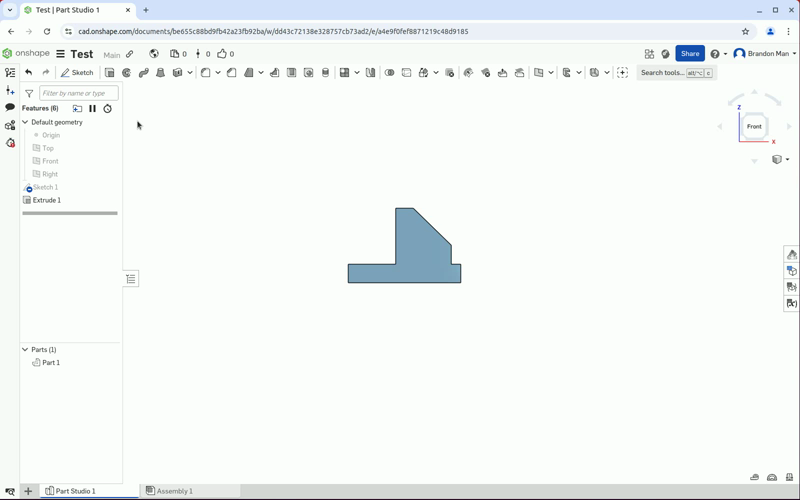
mouse_move(73, 189)
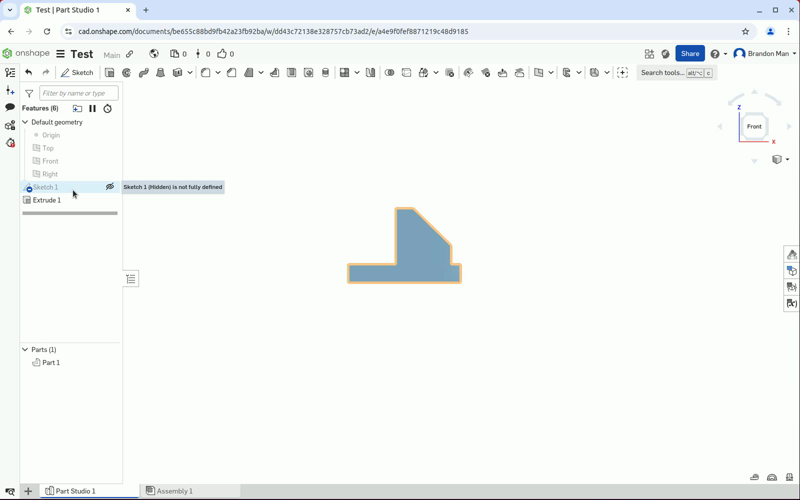
click(73, 189)
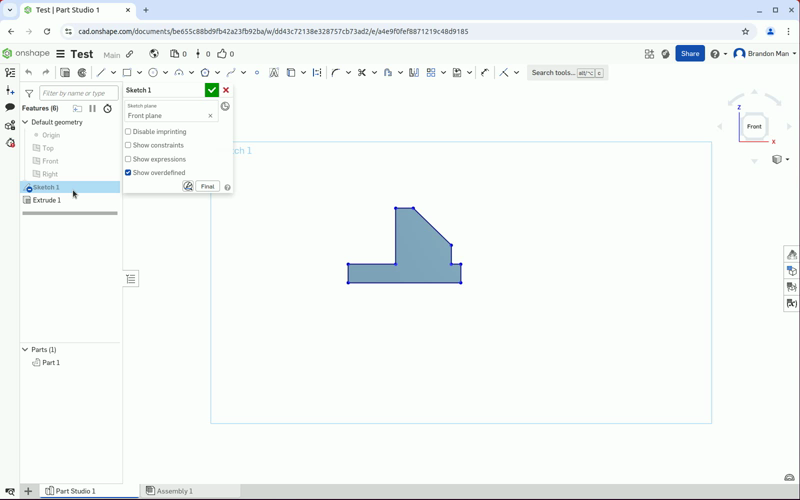
mouse_move(229, 92)
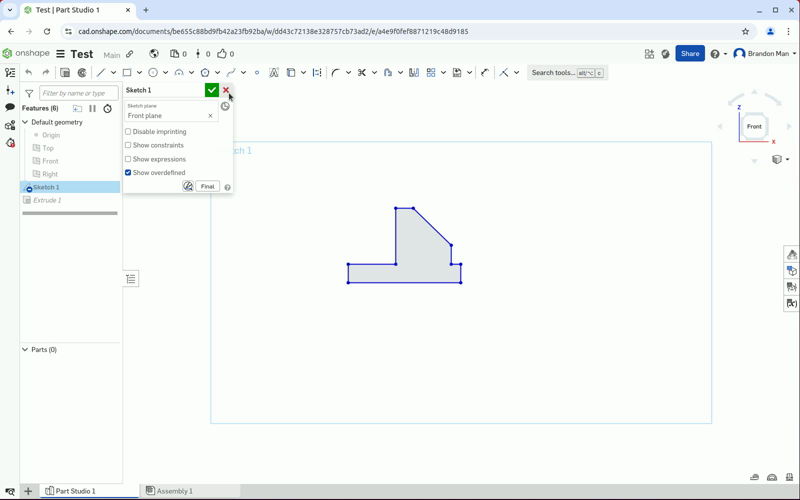
click(229, 92)
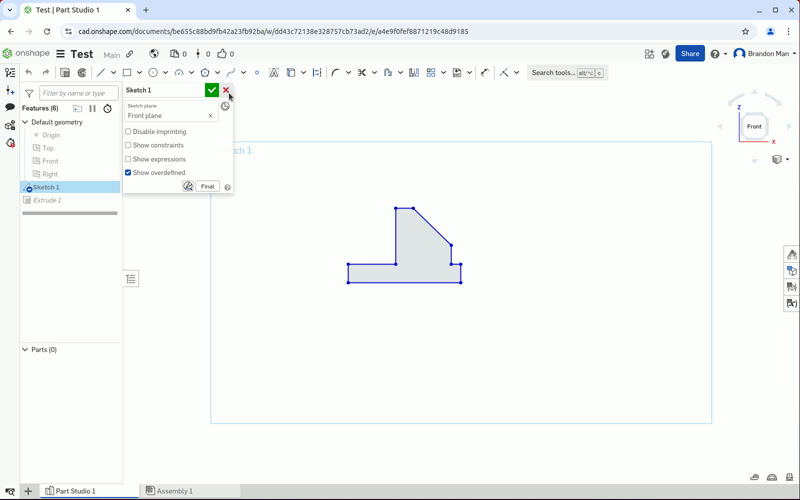
key(shift+s)
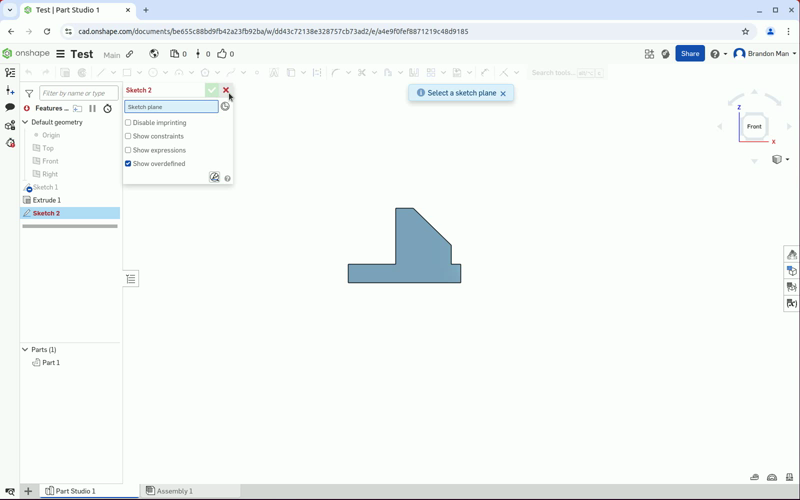
mouse_move(73, 163)
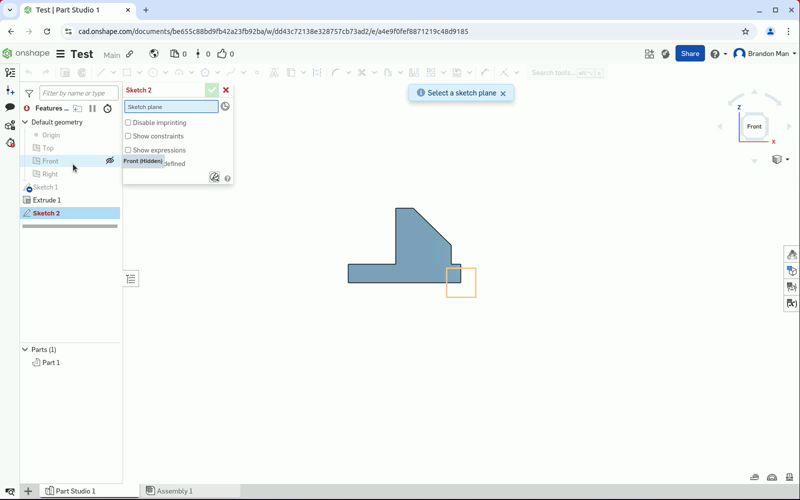
click(73, 163)
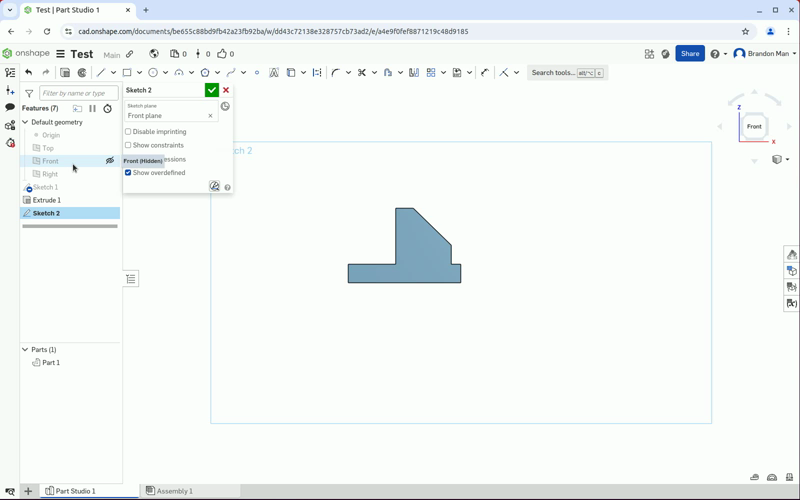
mouse_move(73, 352)
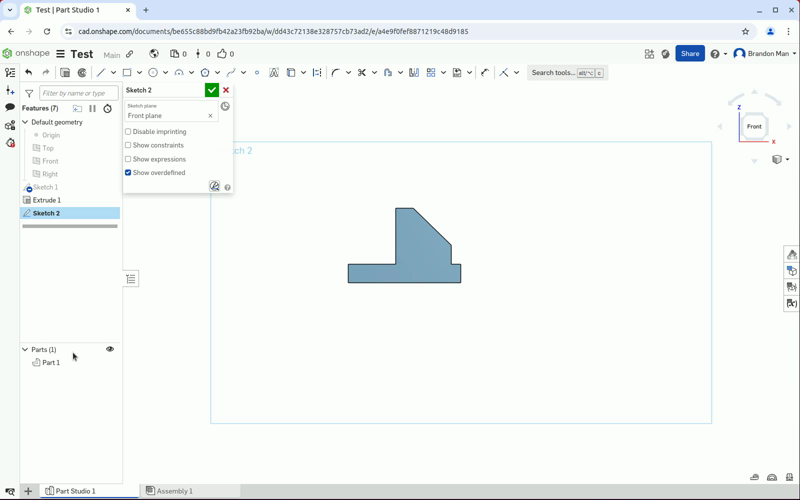
key(y)
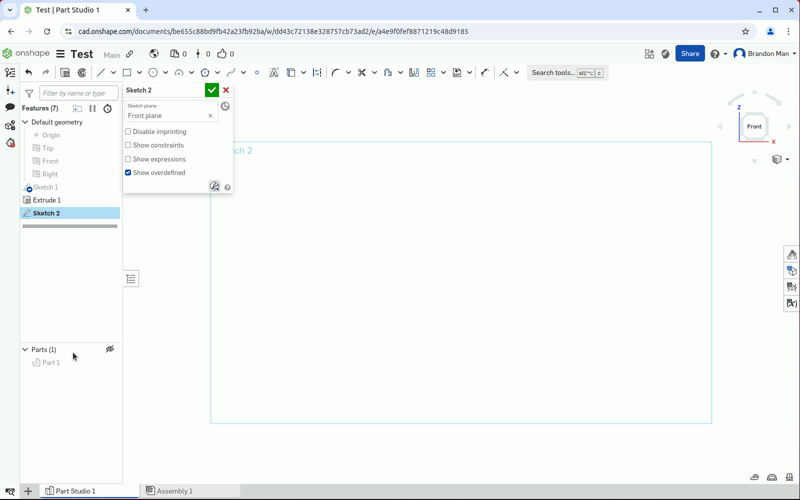
key(l)
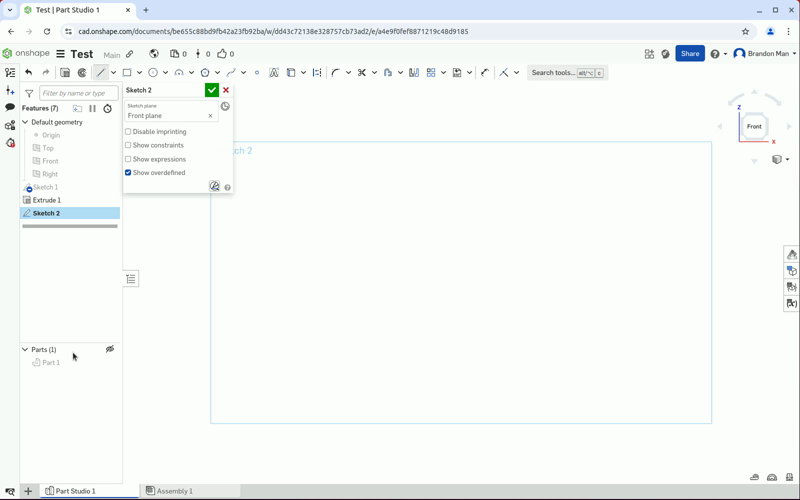
key_down(shift)
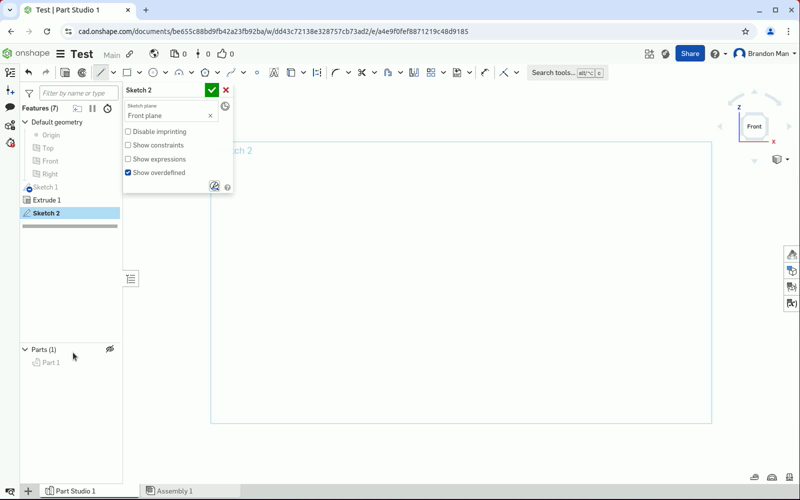
mouse_move(460, 282)
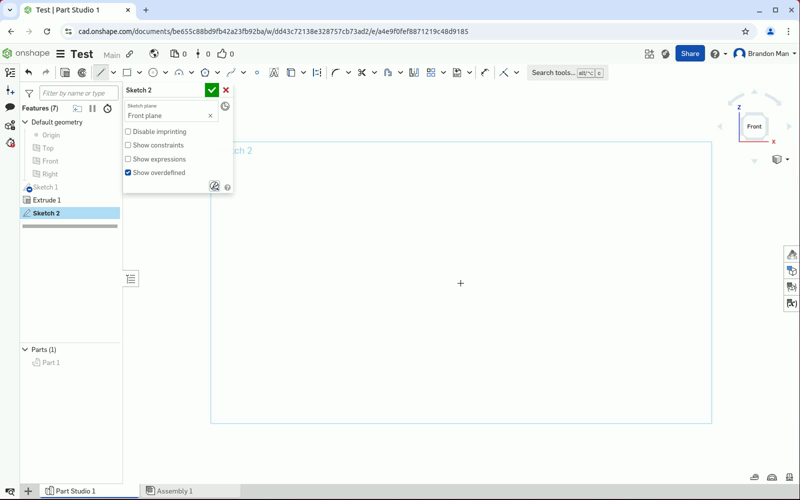
click(460, 282)
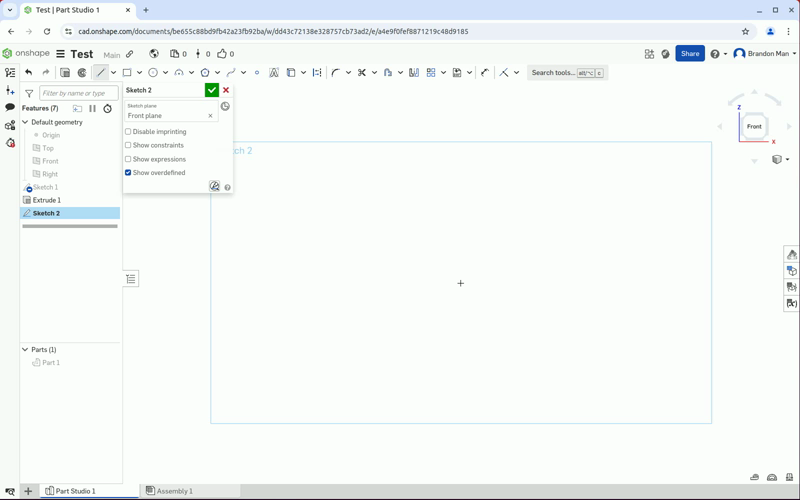
key_up(shift)
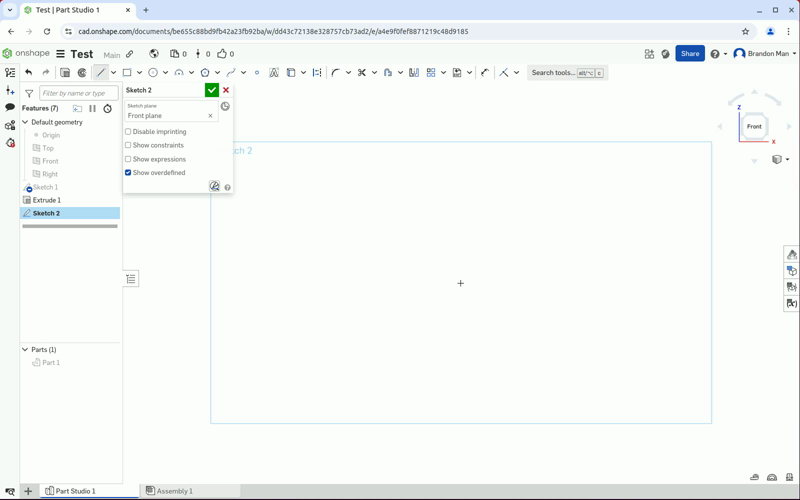
key_down(shift)
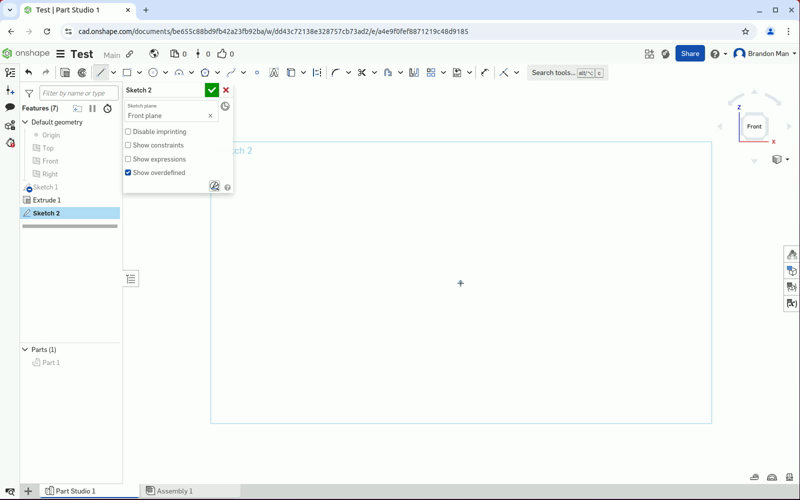
mouse_move(573, 282)
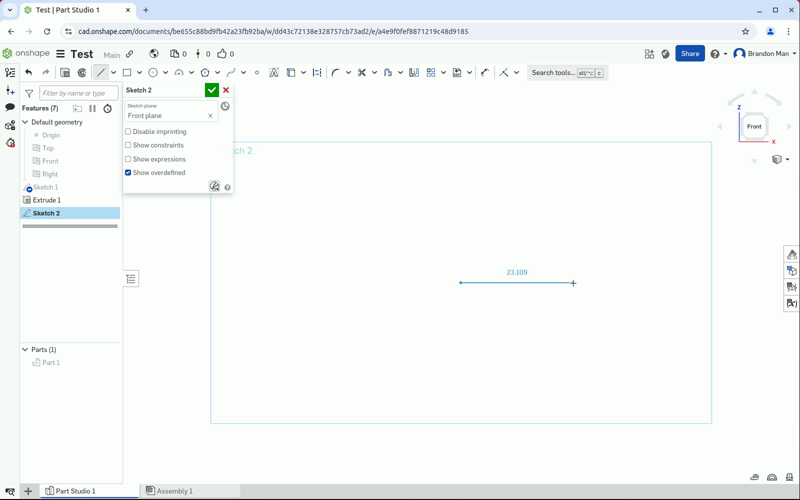
click(573, 282)
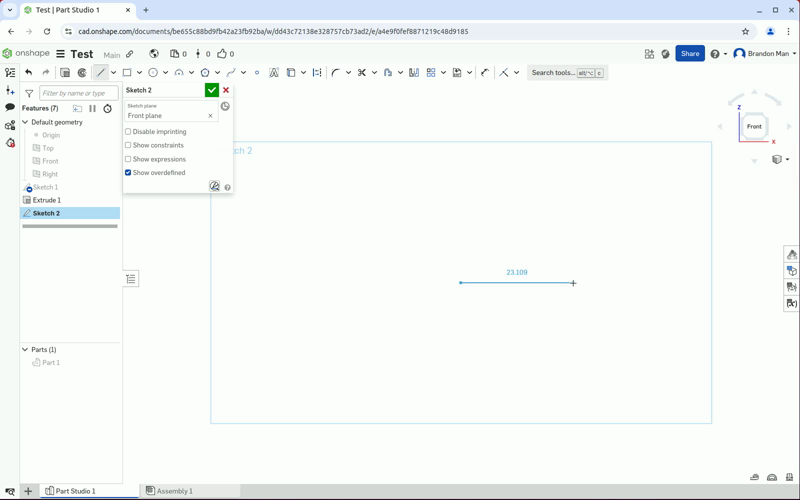
key_up(shift)
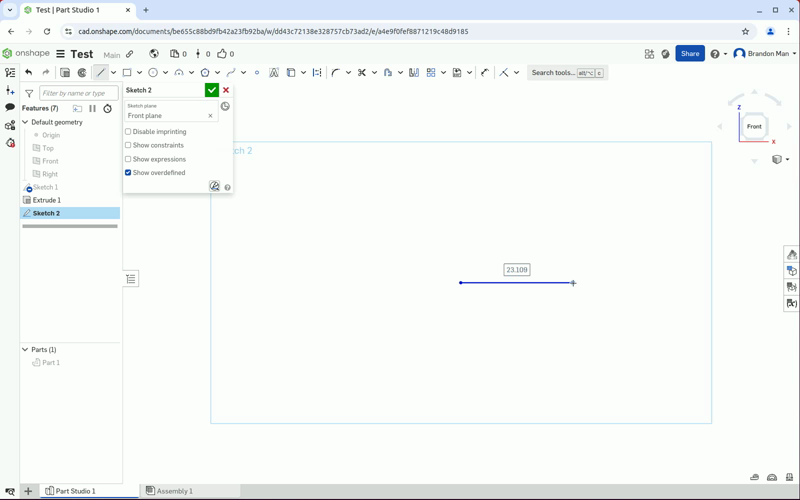
key_down(shift)
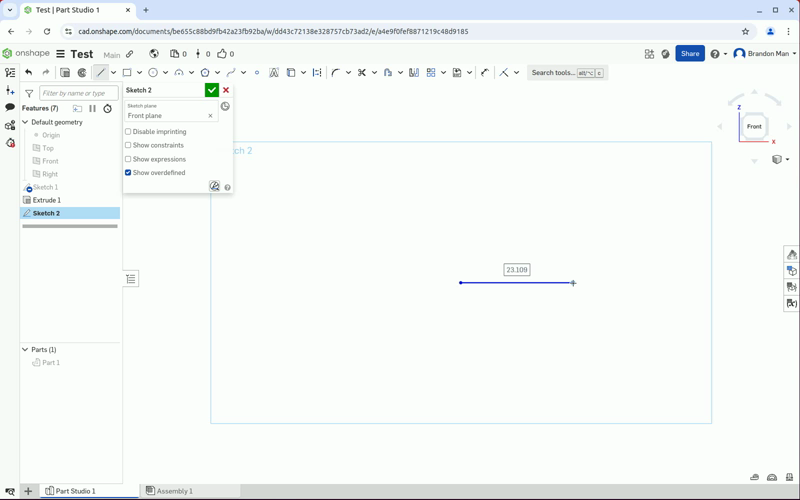
mouse_move(589, 282)
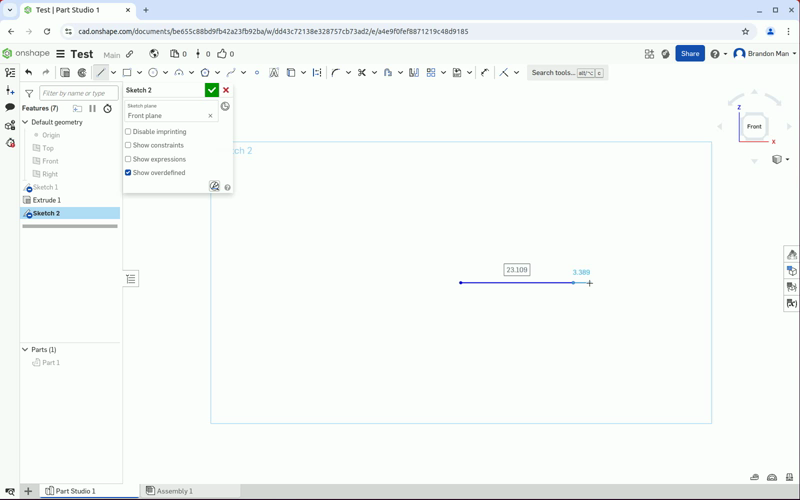
mouse_move(573, 264)
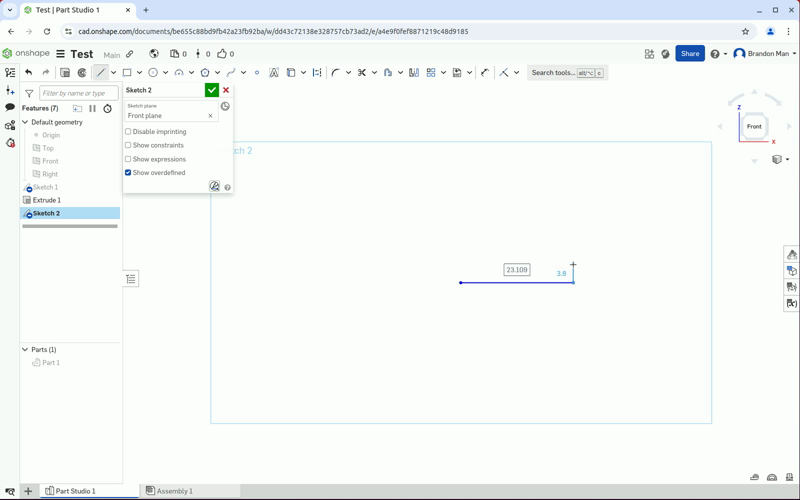
click(573, 264)
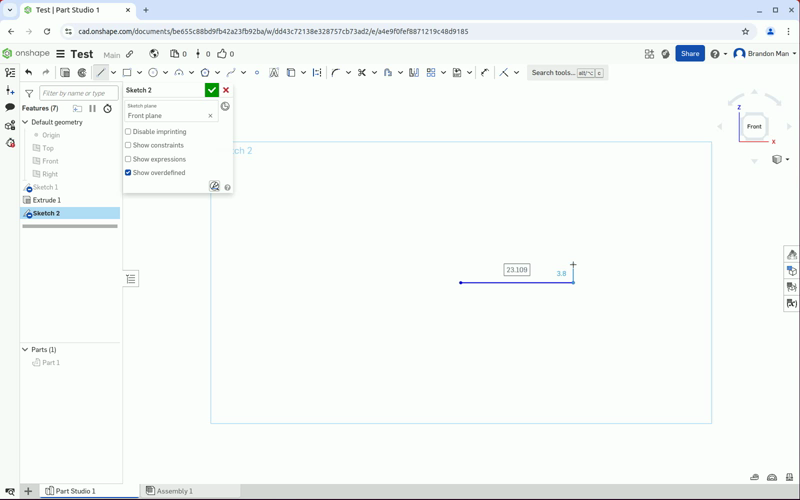
key_up(shift)
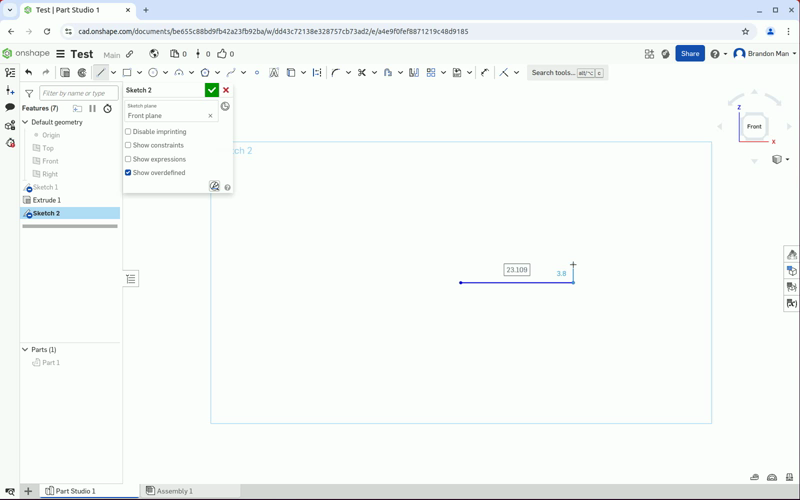
key_down(shift)
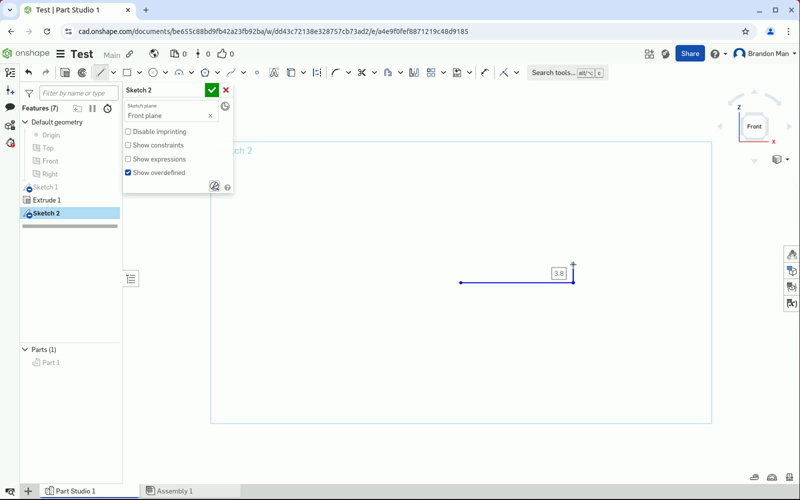
mouse_move(589, 264)
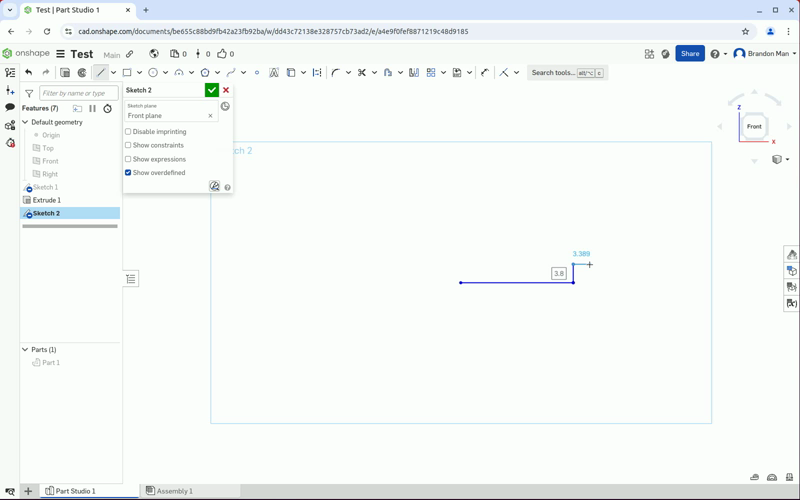
mouse_move(525, 264)
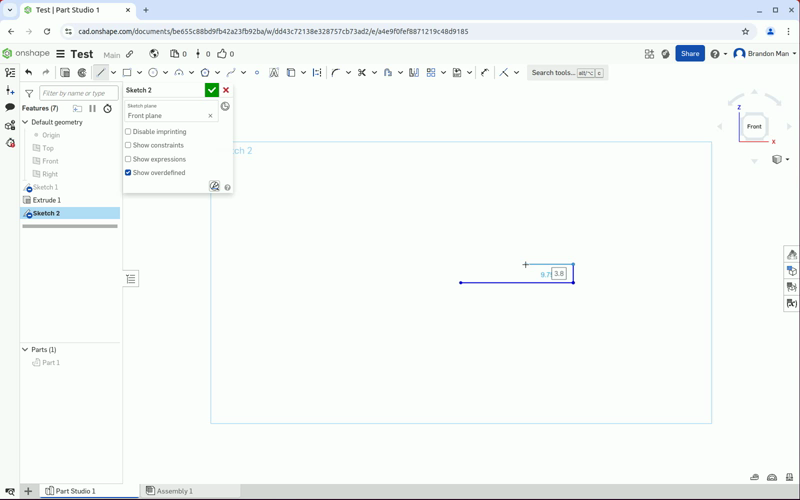
click(525, 264)
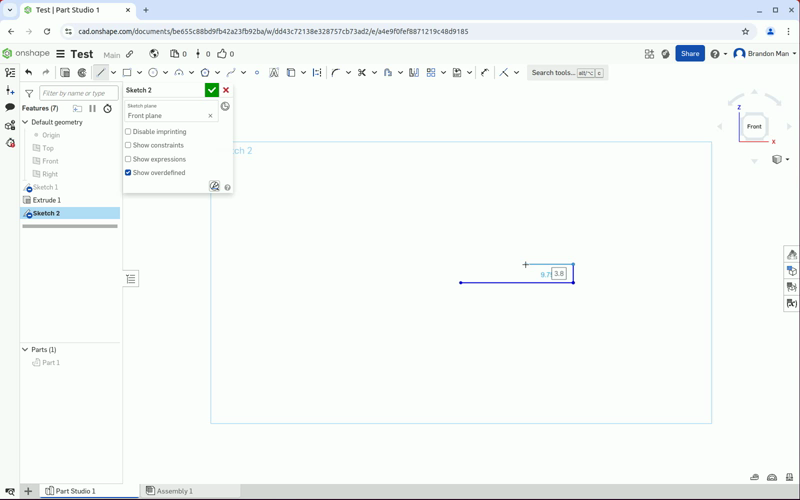
key_up(shift)
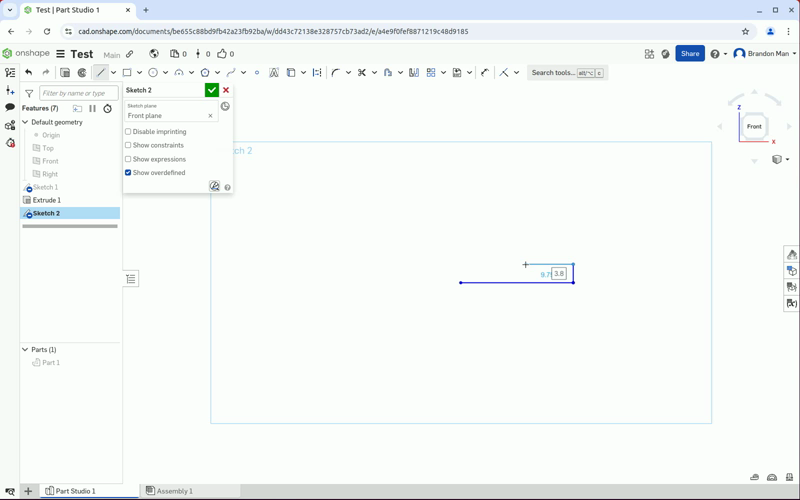
key_down(shift)
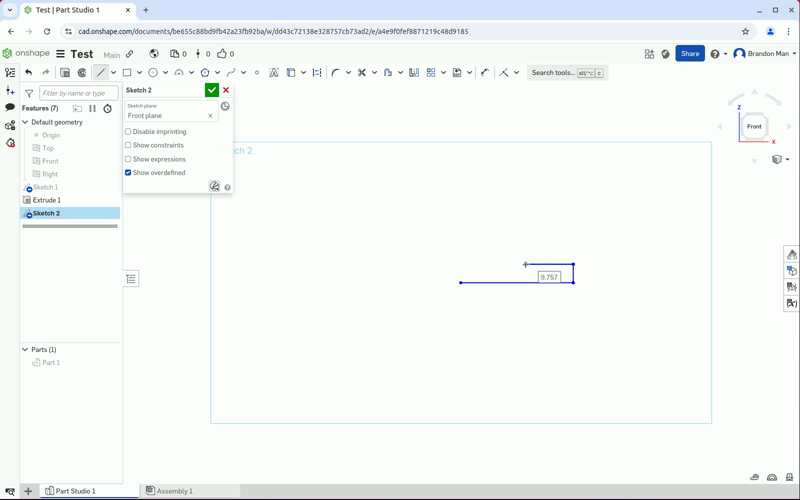
mouse_move(555, 264)
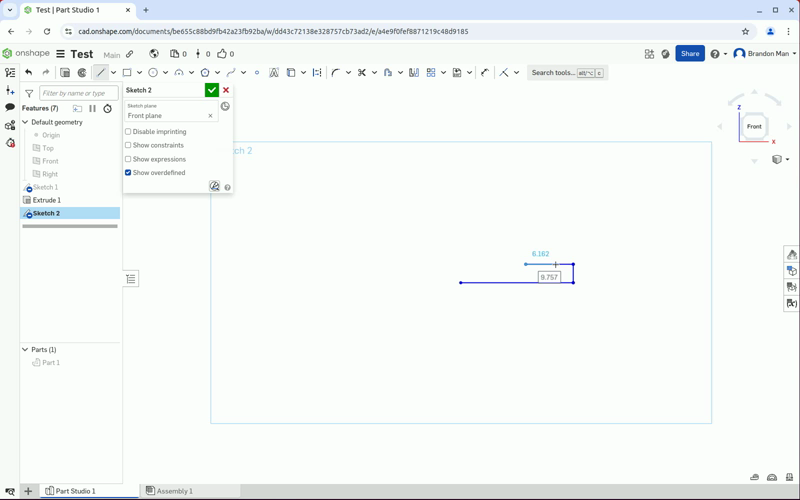
mouse_move(525, 208)
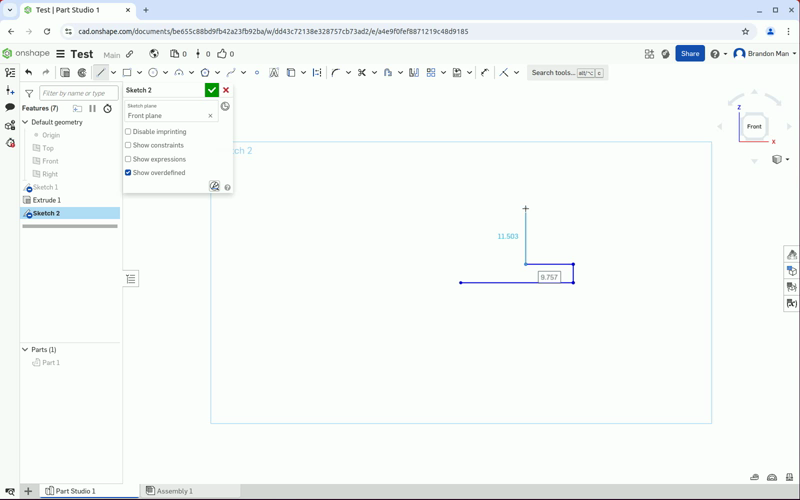
click(525, 208)
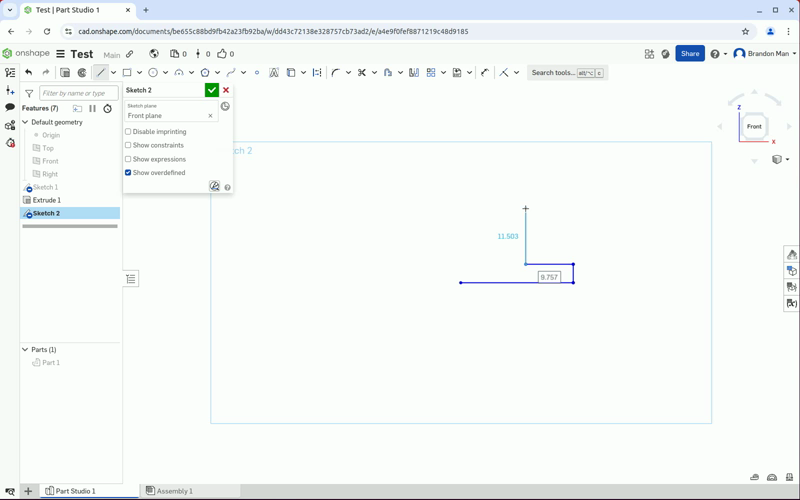
key_up(shift)
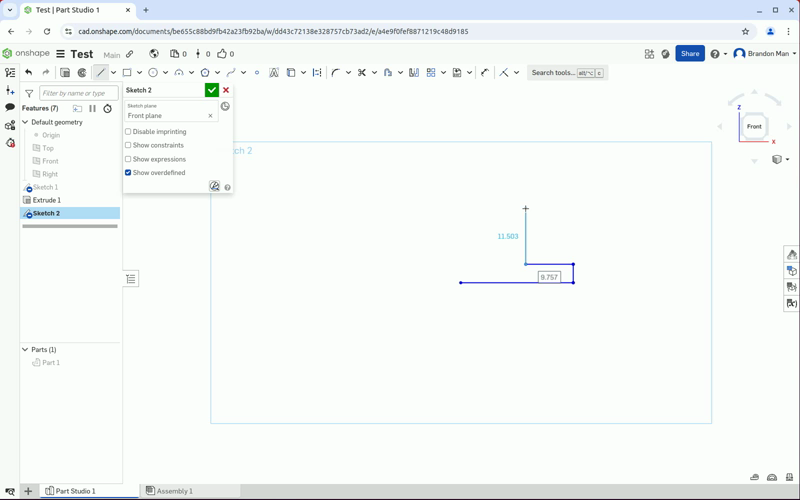
key_down(shift)
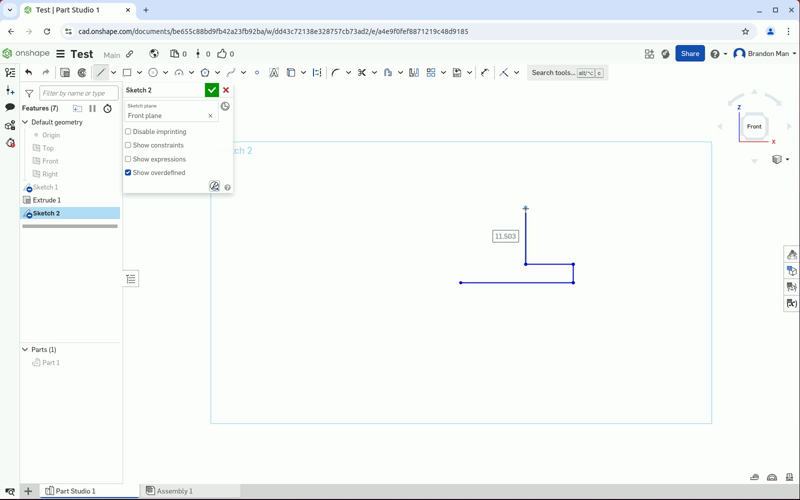
mouse_move(555, 208)
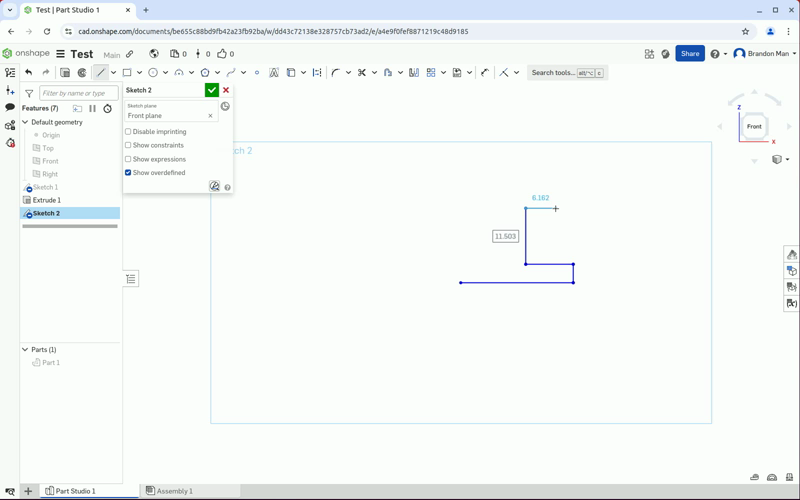
mouse_move(508, 208)
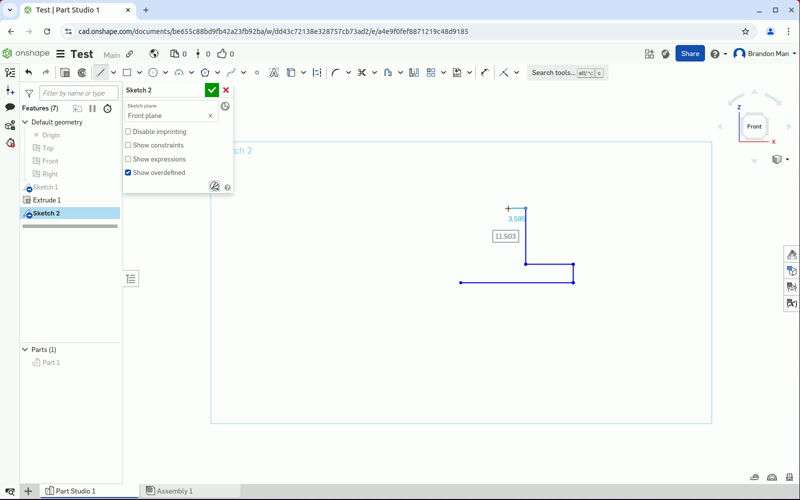
click(508, 208)
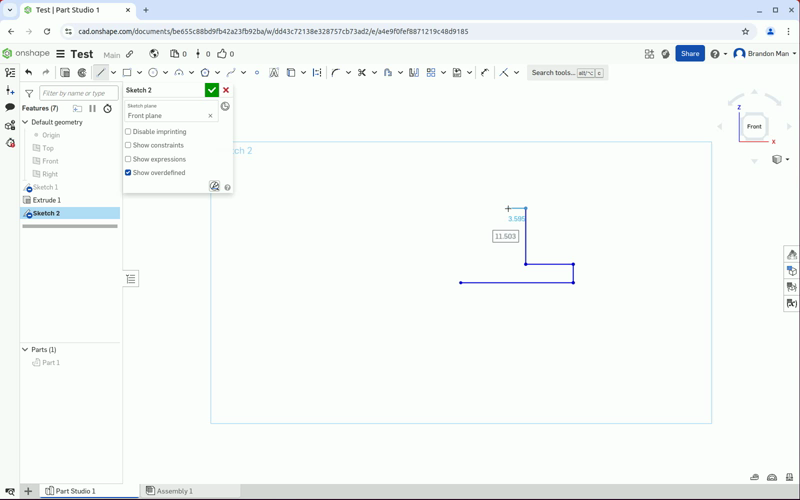
key_up(shift)
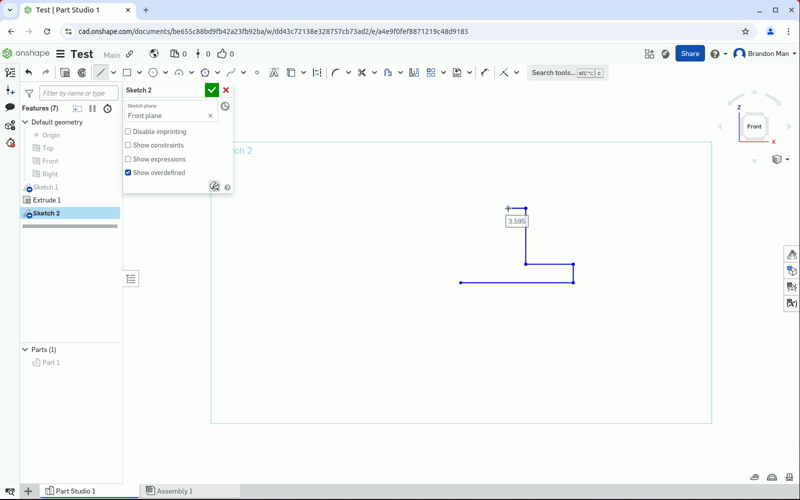
key_down(shift)
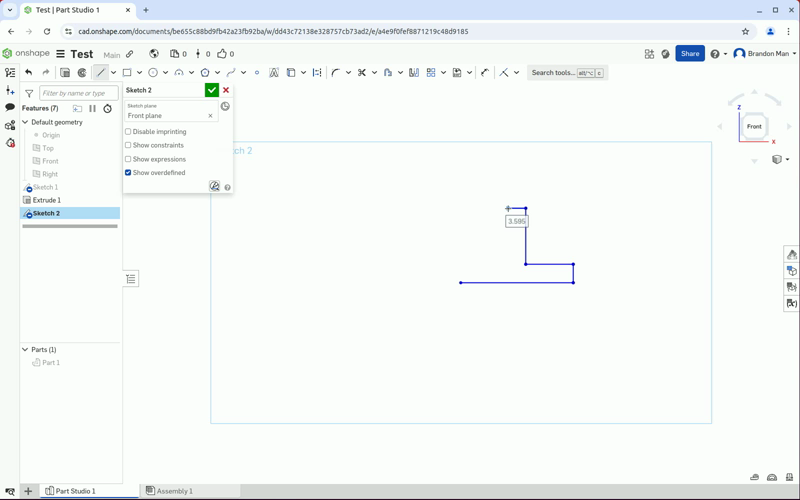
mouse_move(538, 208)
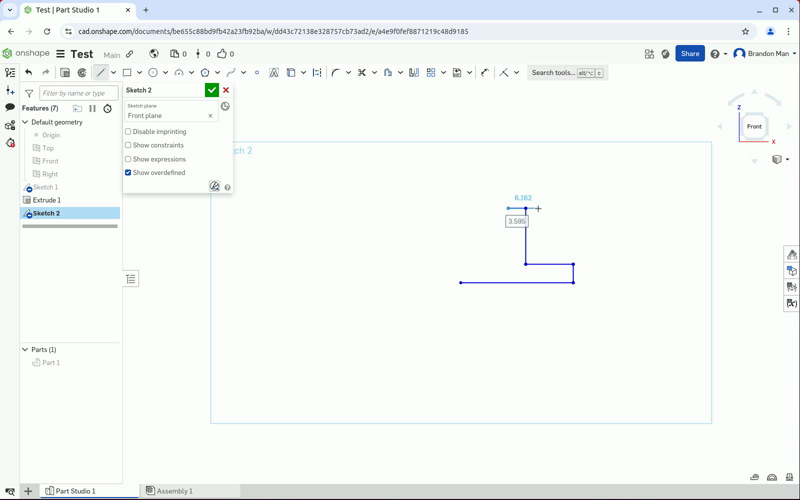
mouse_move(470, 245)
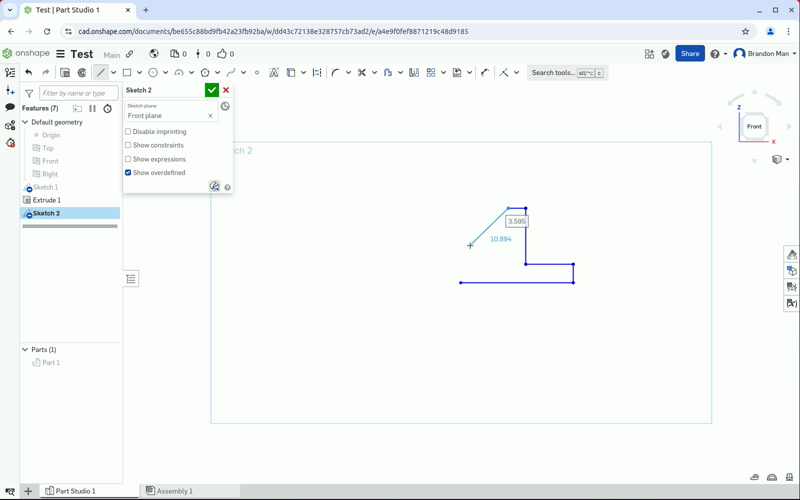
click(470, 245)
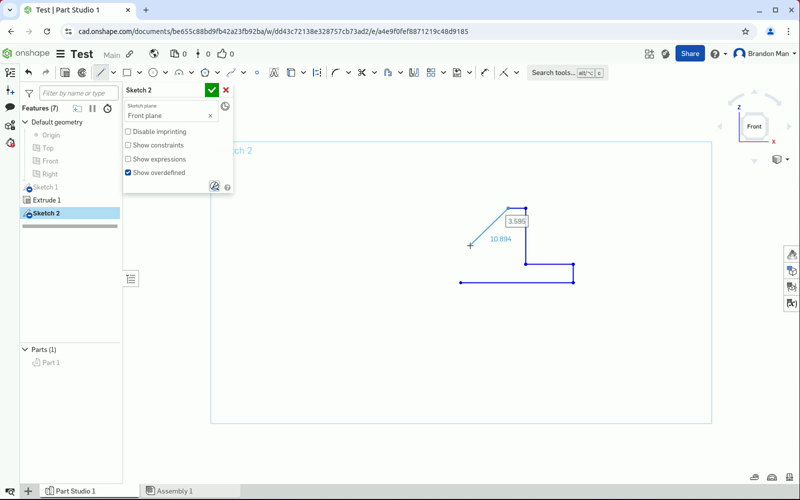
key_up(shift)
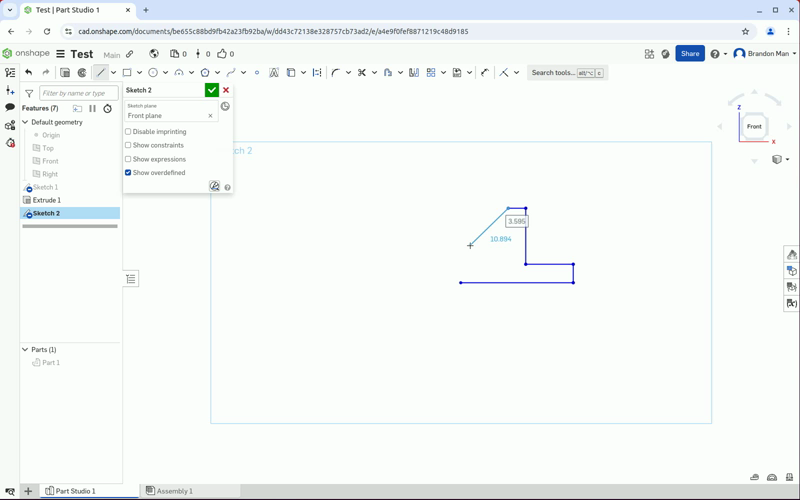
key_down(shift)
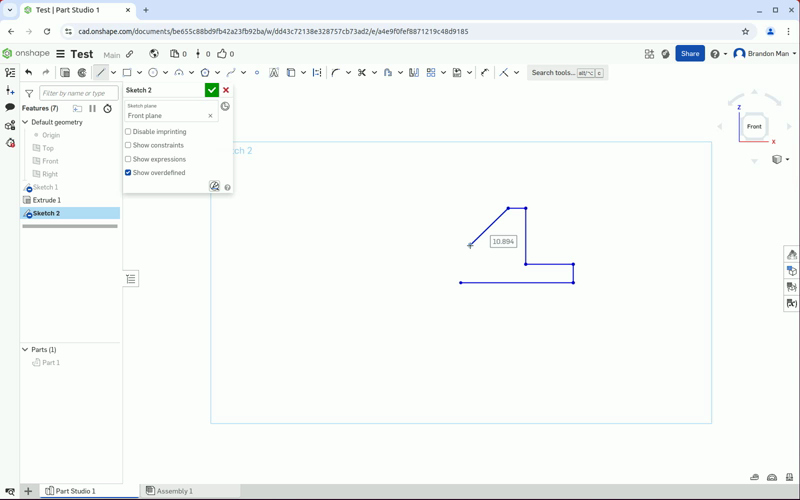
mouse_move(500, 245)
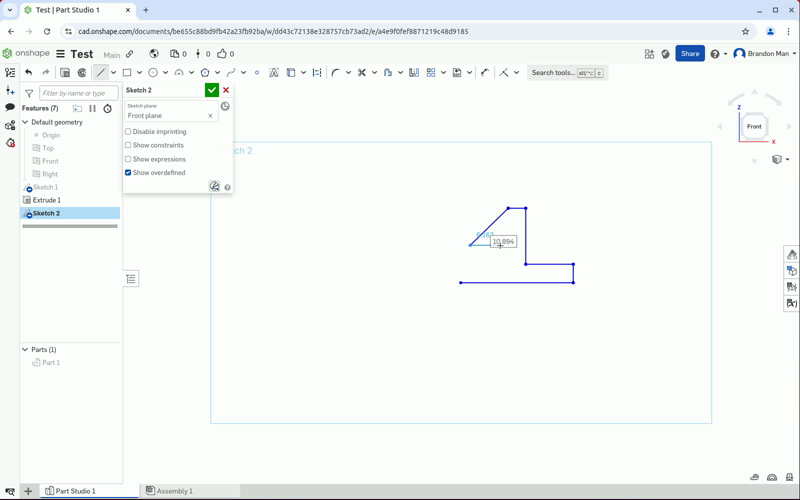
mouse_move(470, 264)
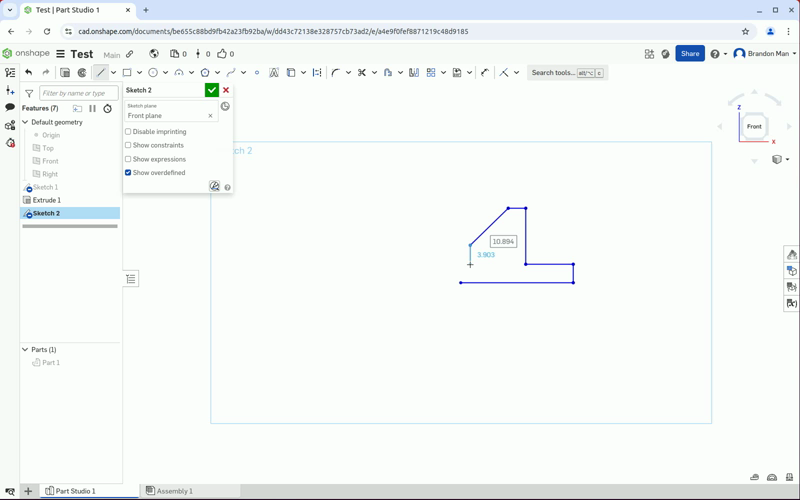
click(470, 264)
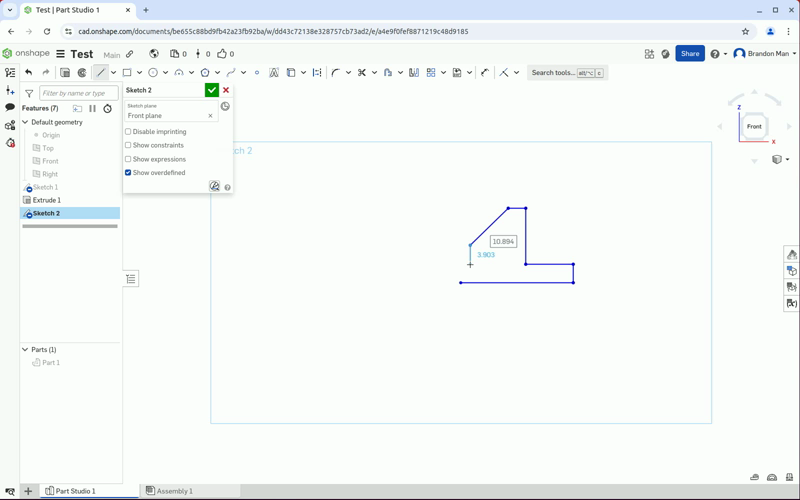
key_up(shift)
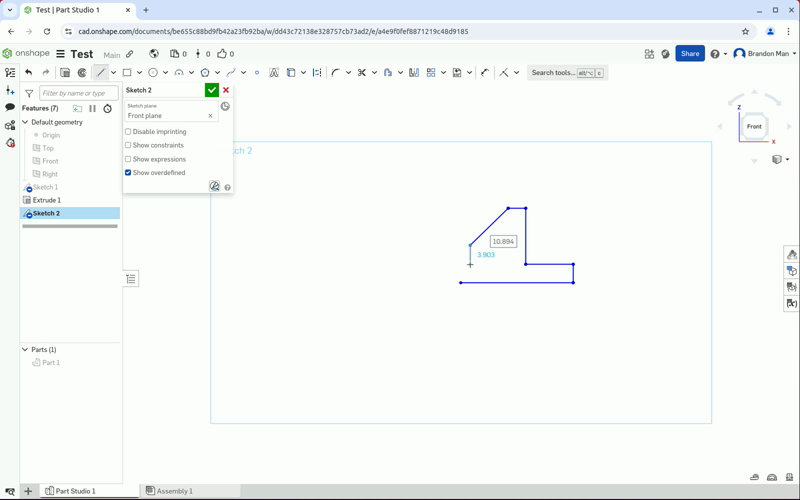
key_down(shift)
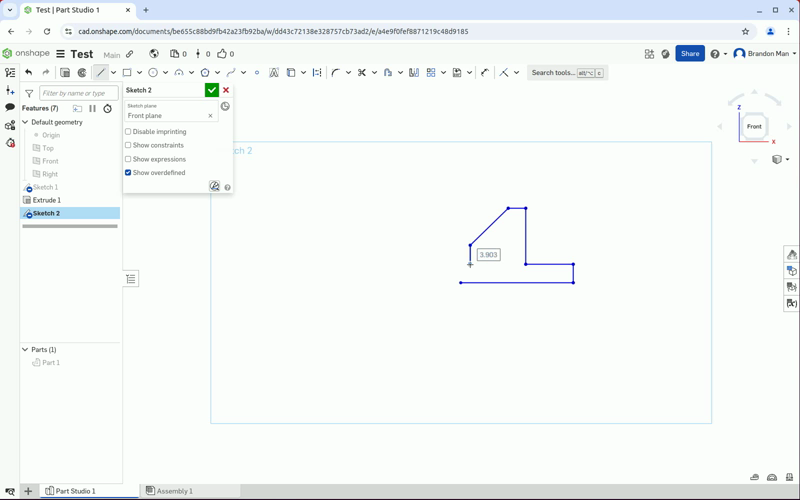
mouse_move(500, 264)
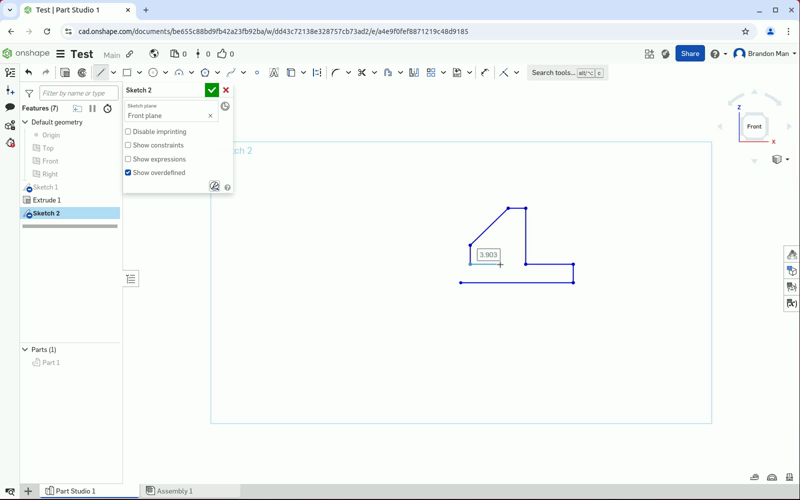
mouse_move(460, 264)
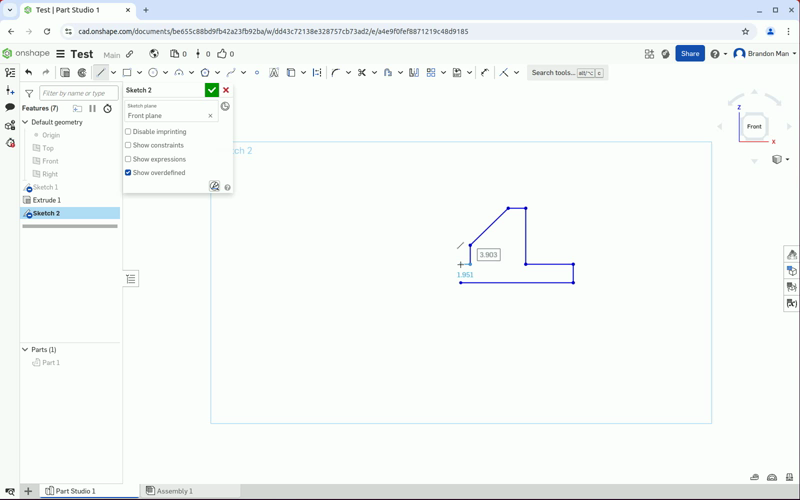
click(460, 264)
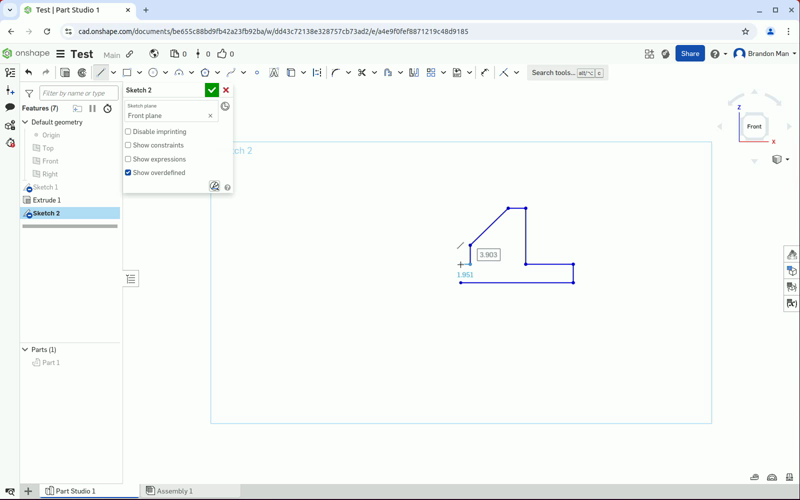
key_up(shift)
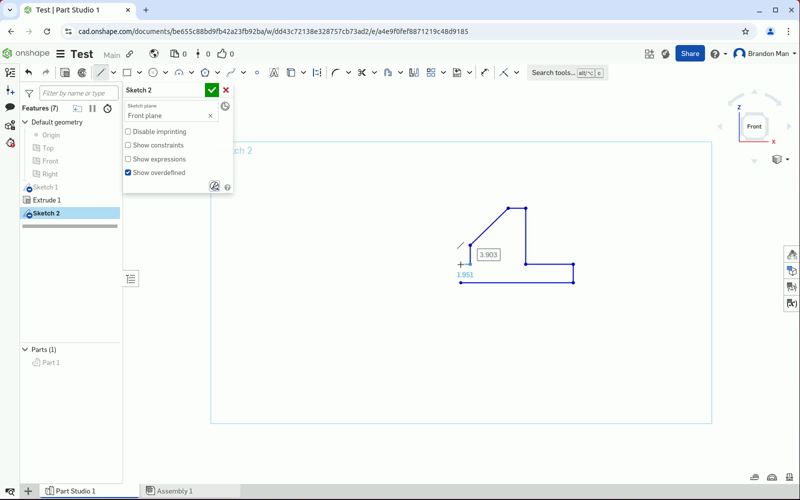
mouse_move(490, 264)
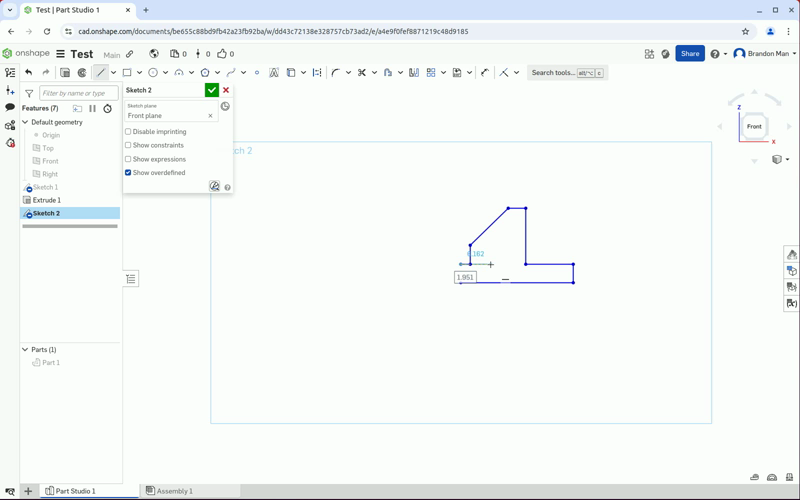
key_down(shift)
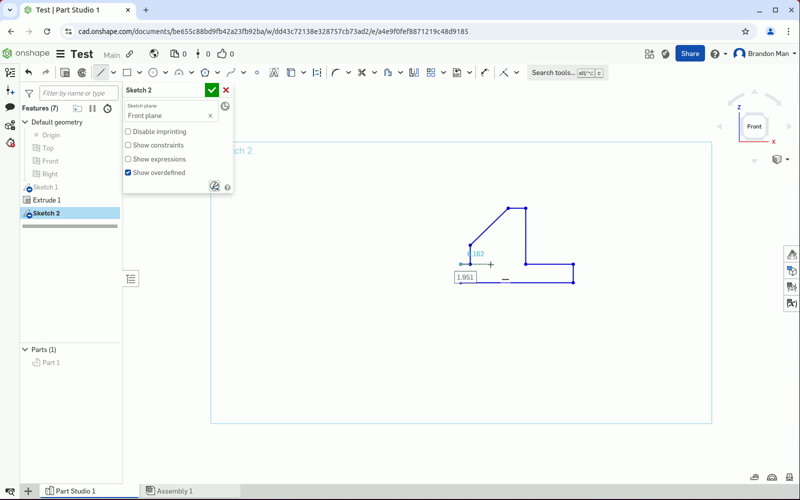
mouse_move(460, 282)
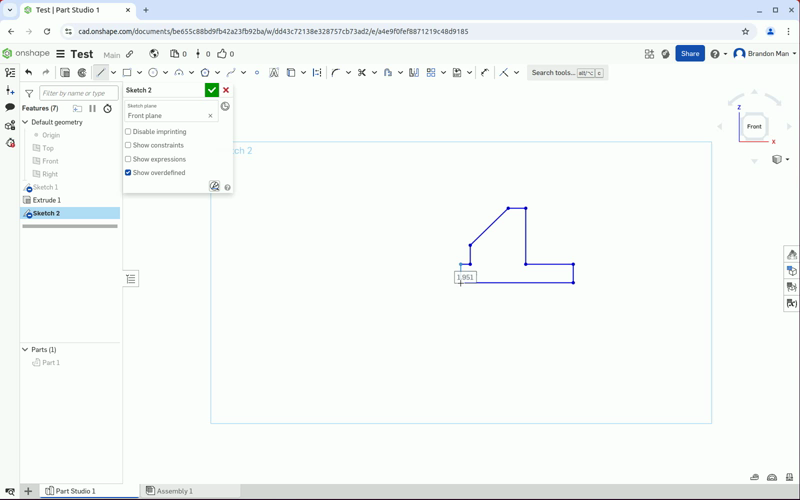
key_up(shift)
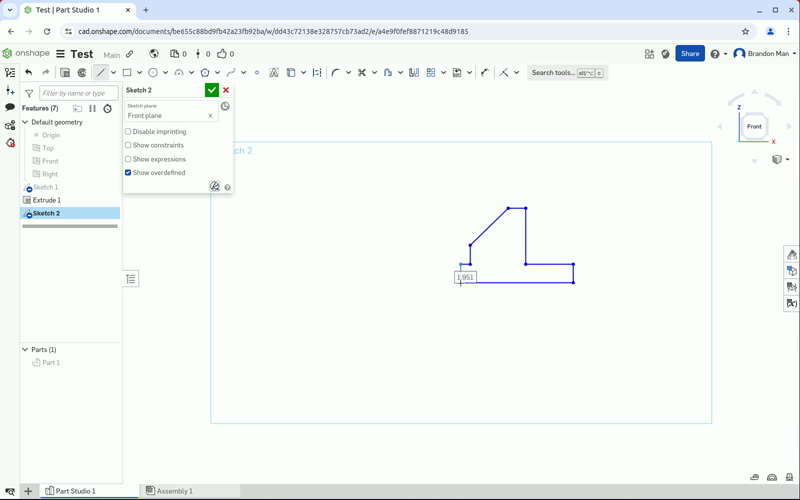
click(460, 282)
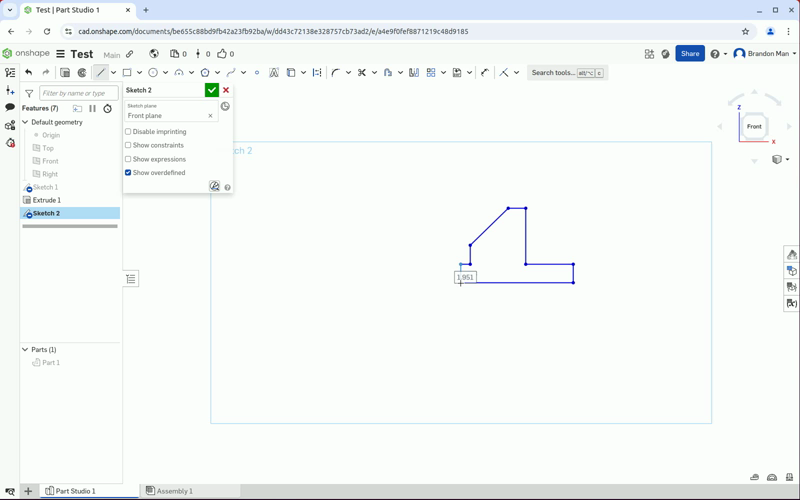
key(esc)
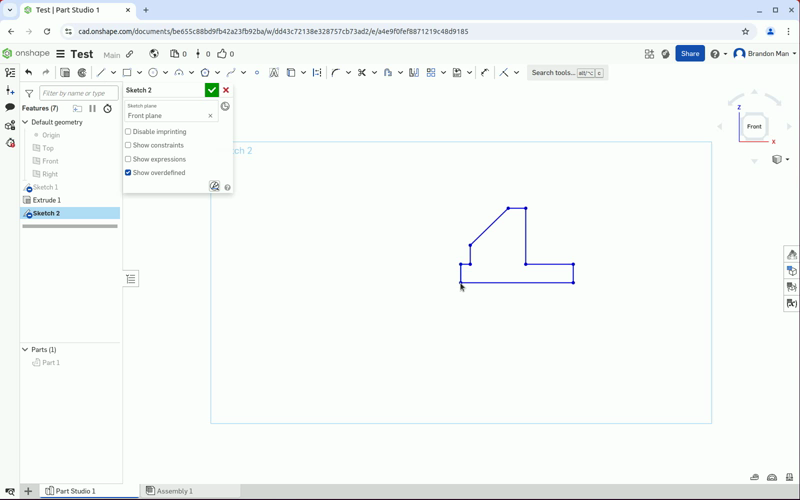
mouse_move(509, 251)
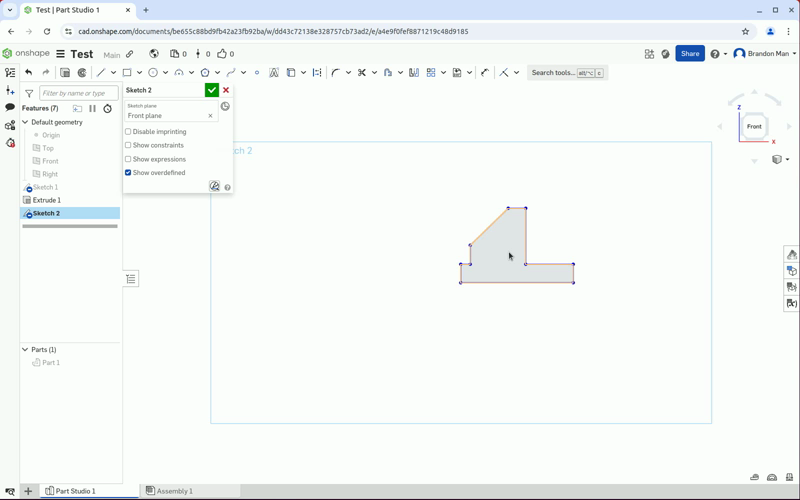
click(509, 251)
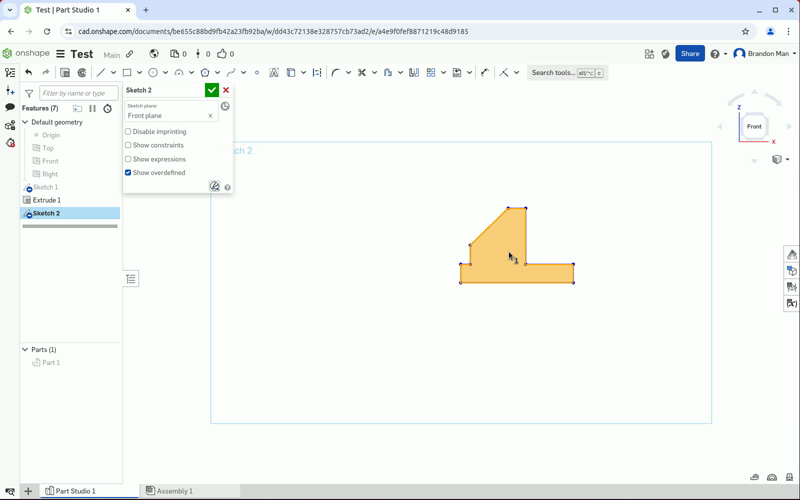
mouse_move(73, 352)
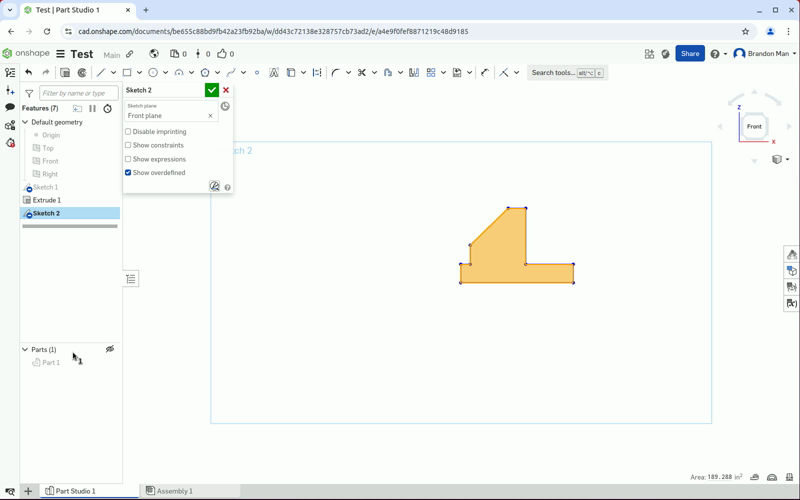
key(shift+y)
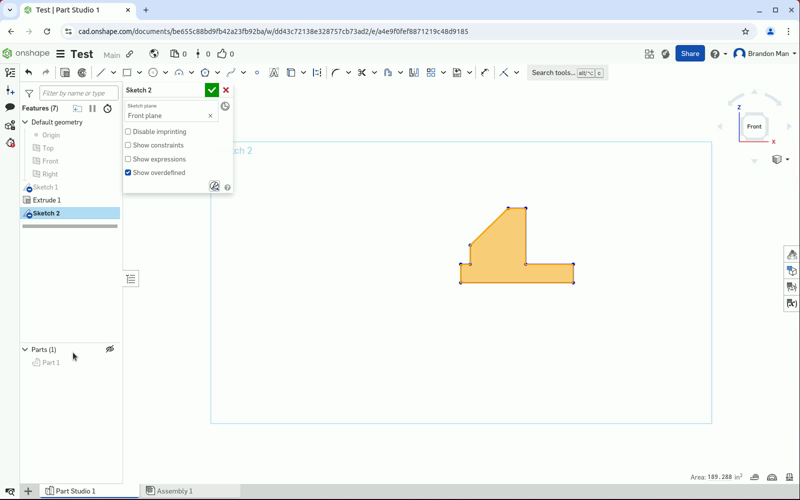
key(shift+e)
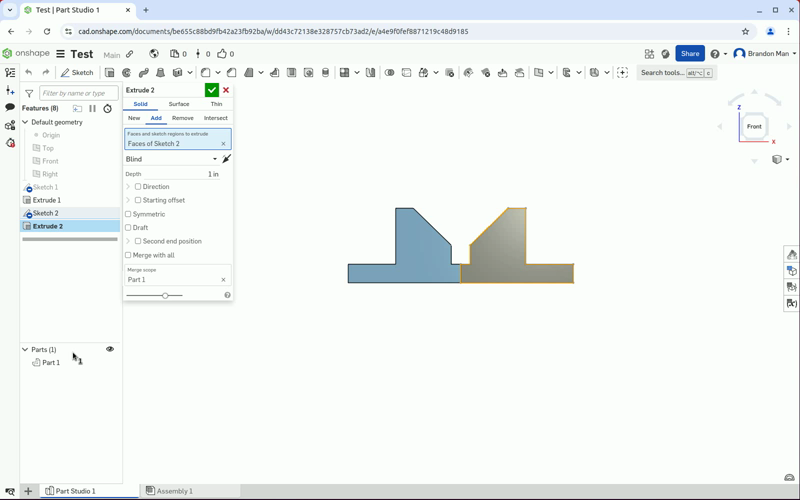
mouse_move(143, 106)
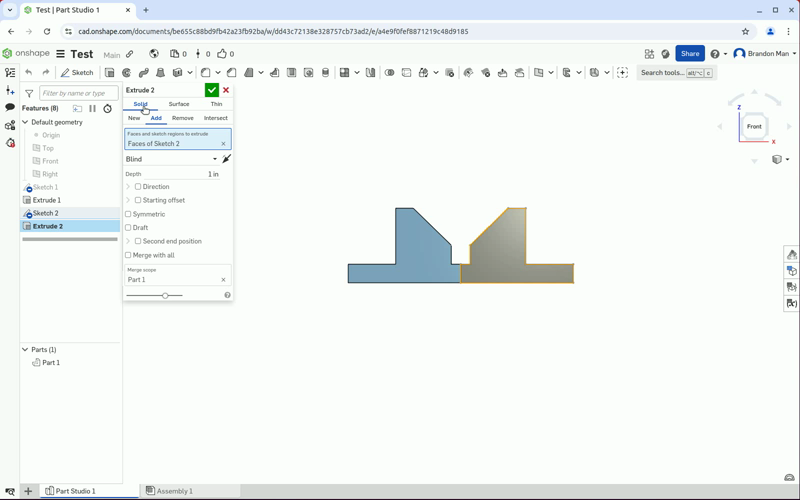
click(143, 106)
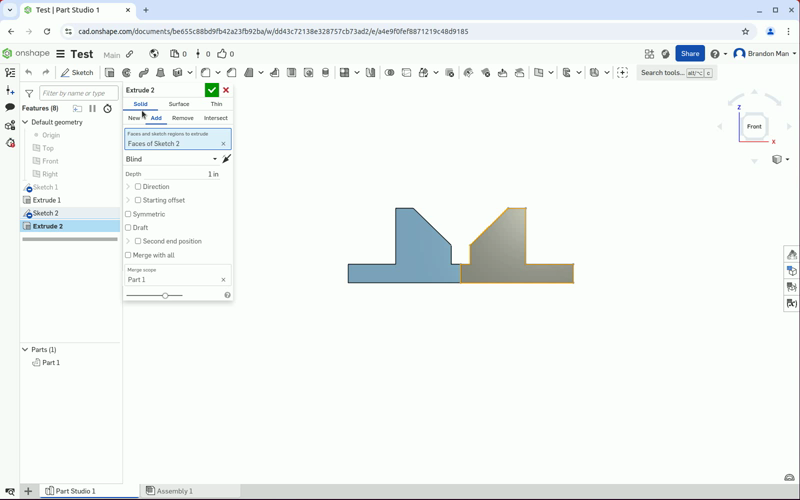
mouse_move(137, 120)
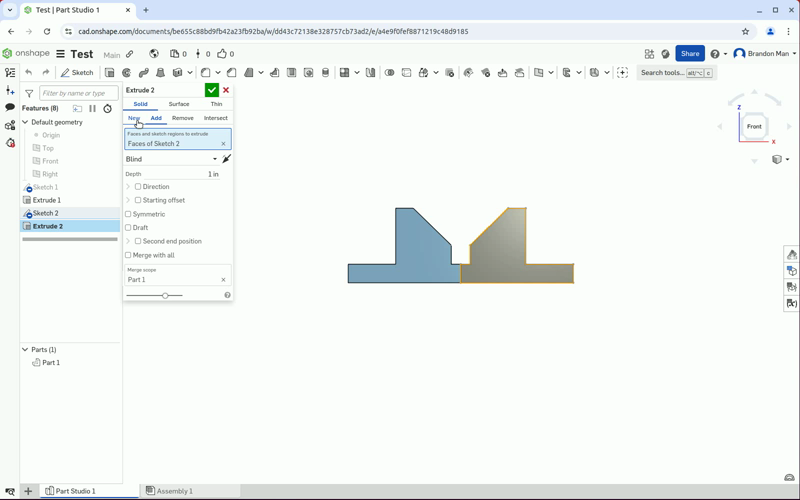
click(137, 120)
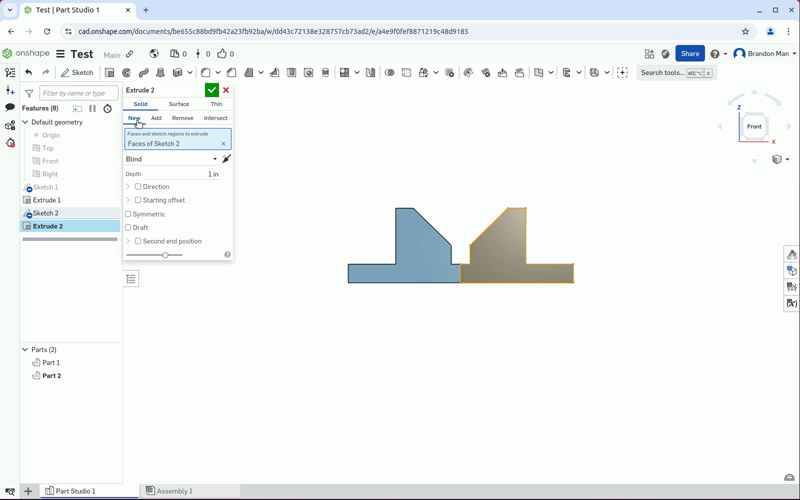
key(tab, 4)
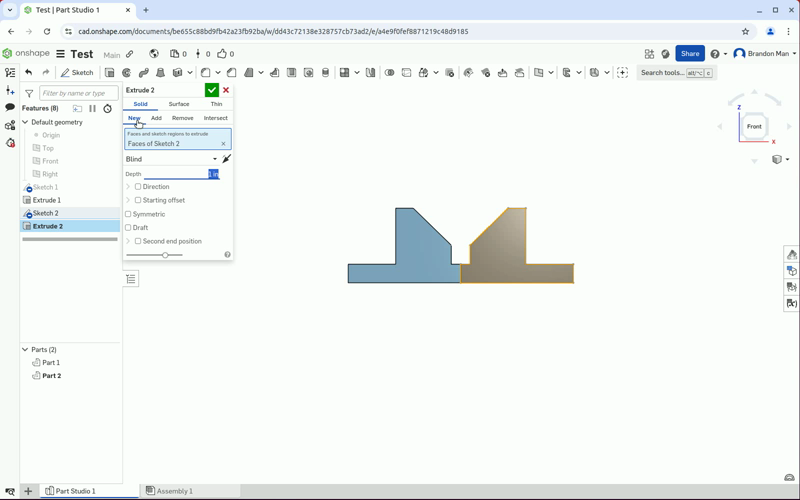
text(23.108)
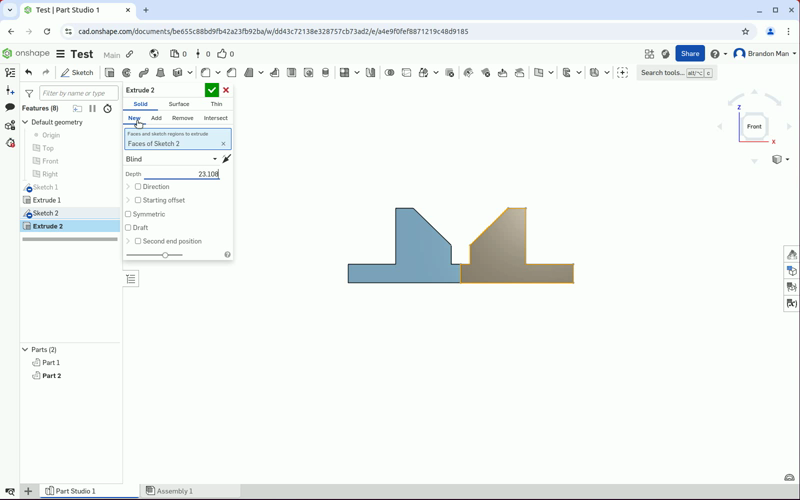
key(tab, 3)
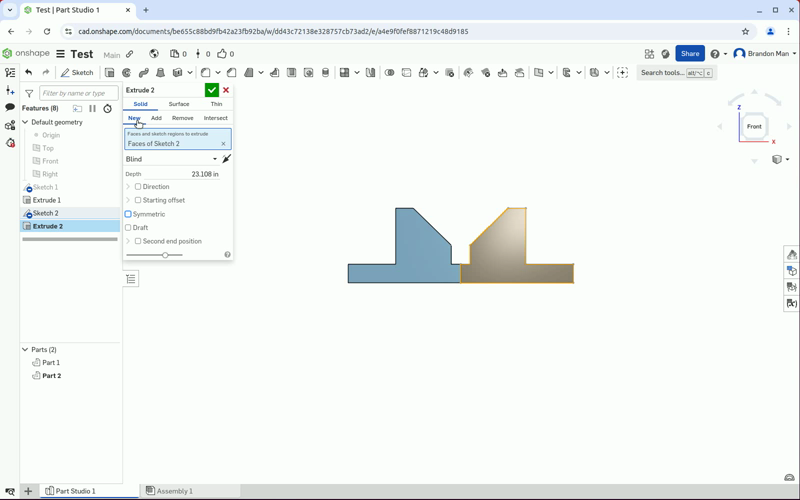
key(space)
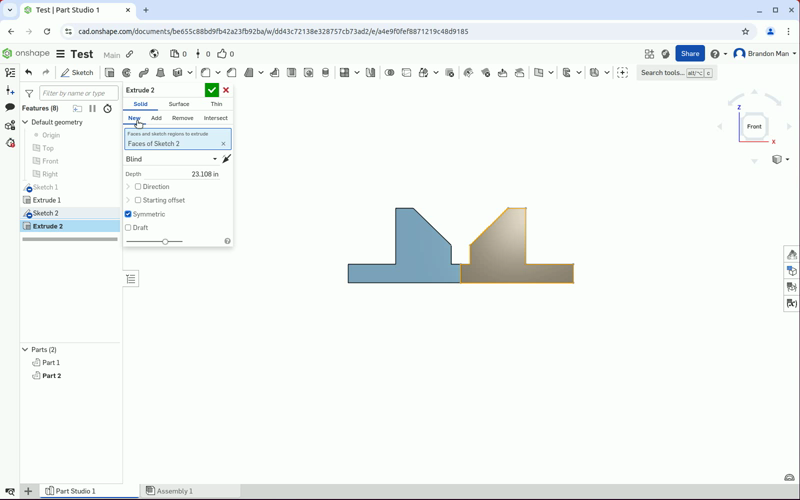
key(enter)
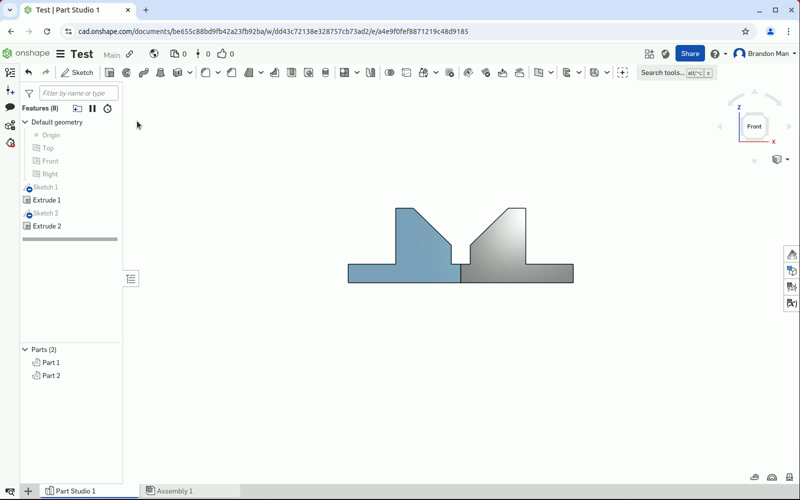
key(shift+h)
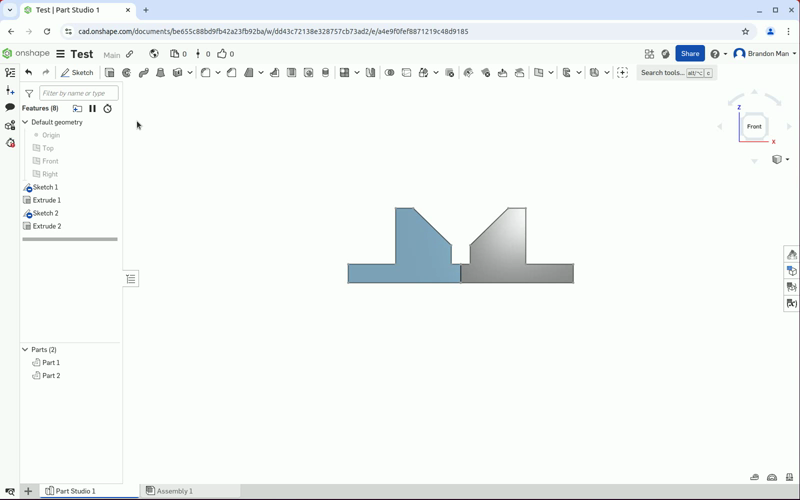
key(shift+h)
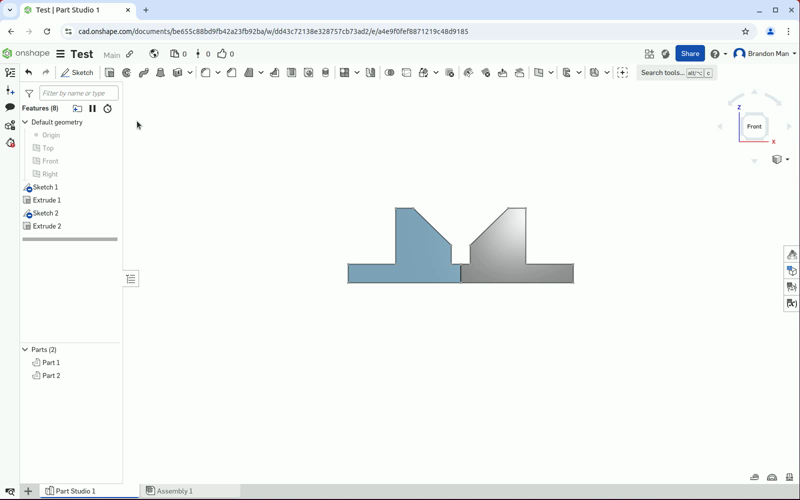
key(shift+7)
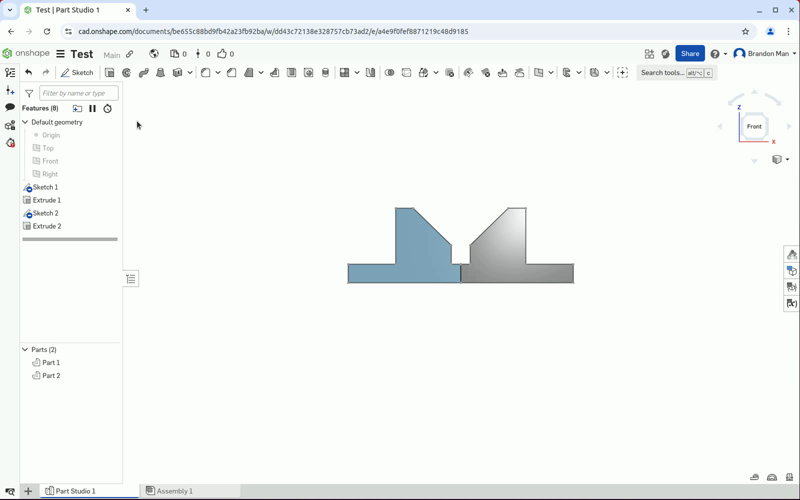
key(left, 2)
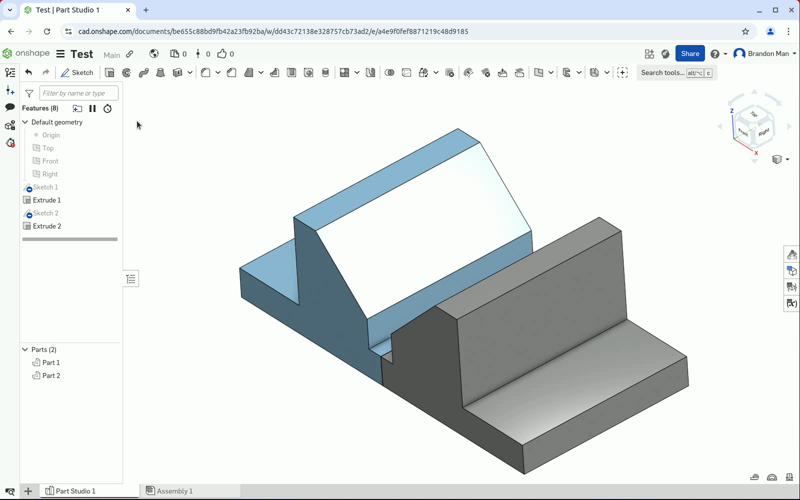
key(down, 2)
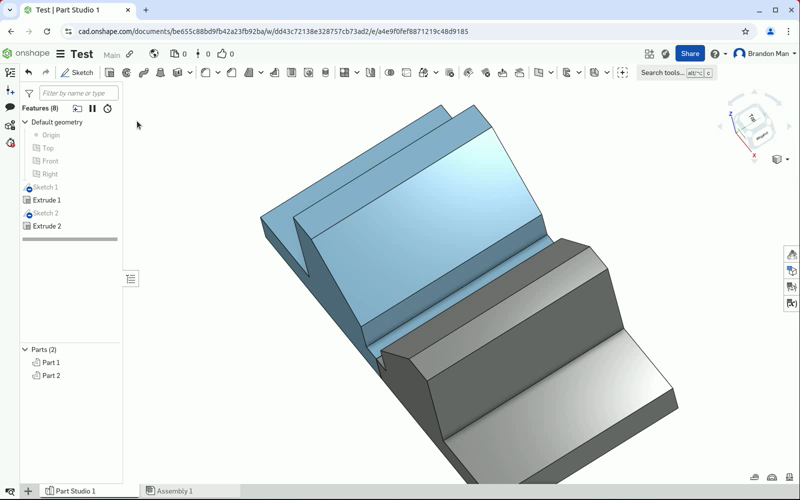
key(up, 2)
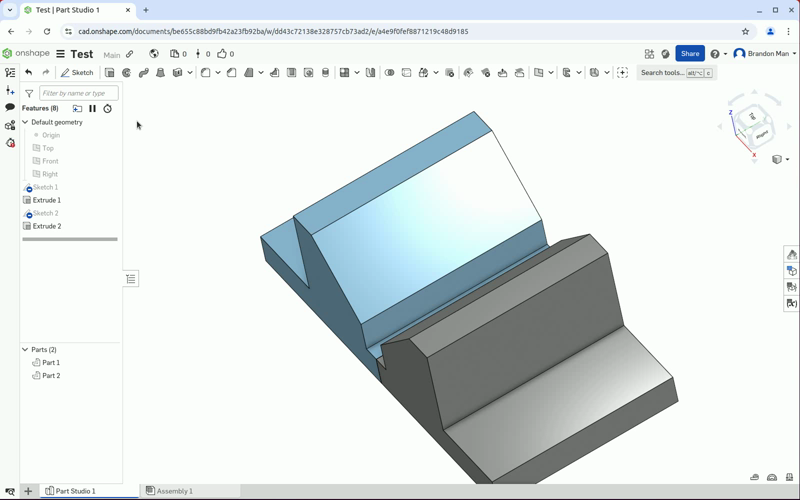
key(right, 2)
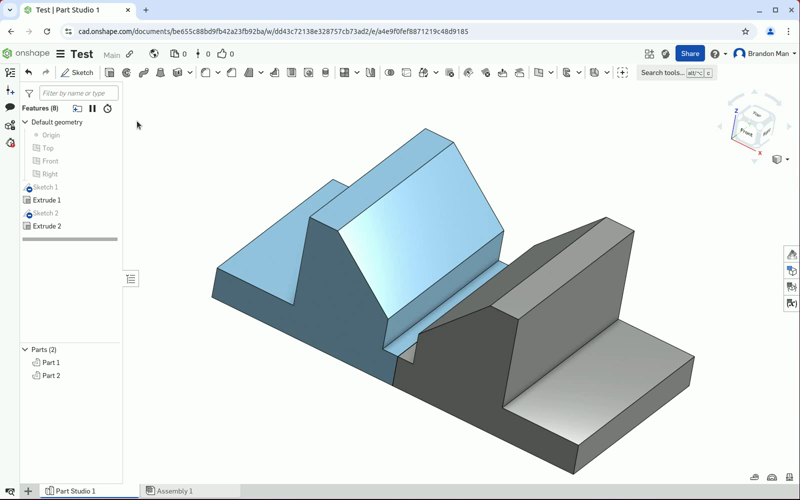
mouse_move(73, 189)
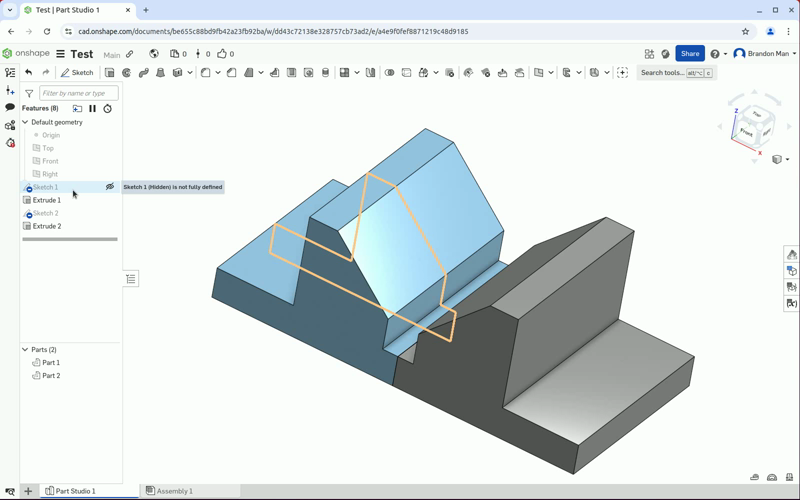
click(73, 189)